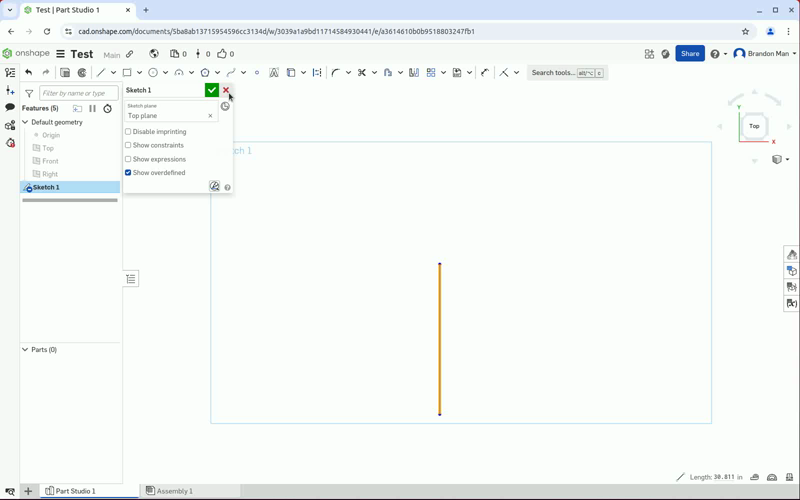
key(shift+h)
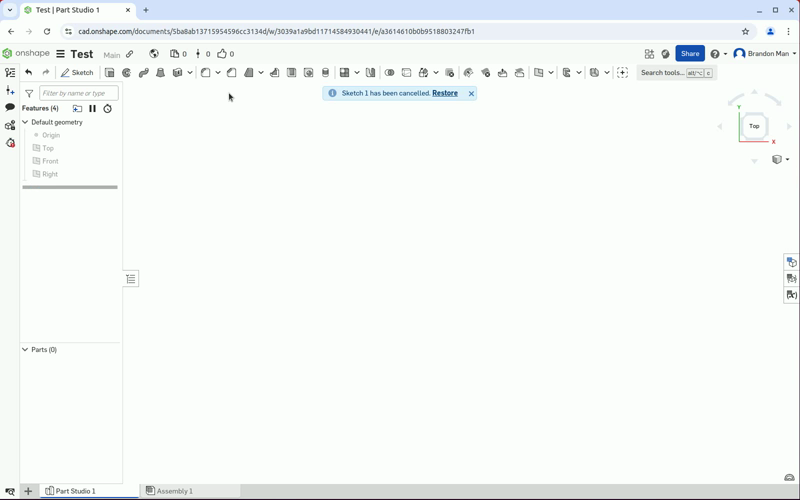
mouse_move(73, 352)
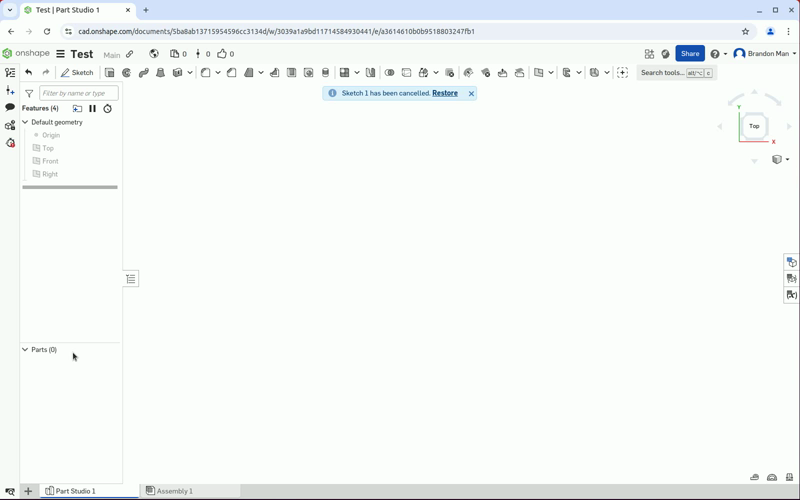
key(y)
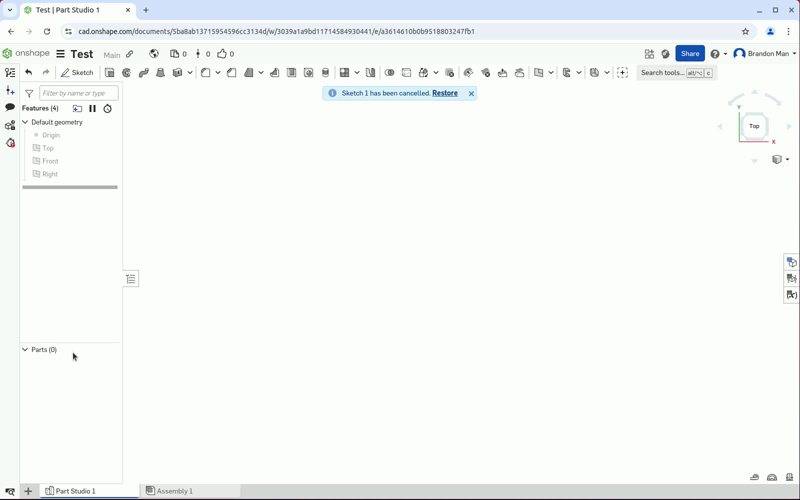
key(shift+p)
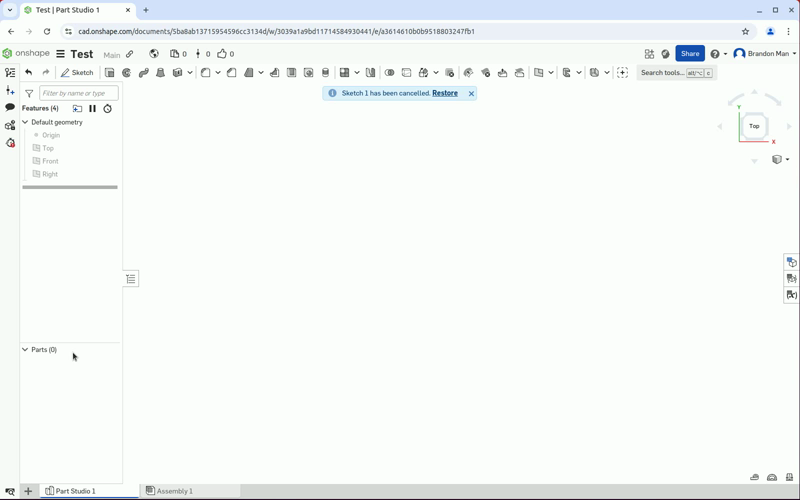
key(space)
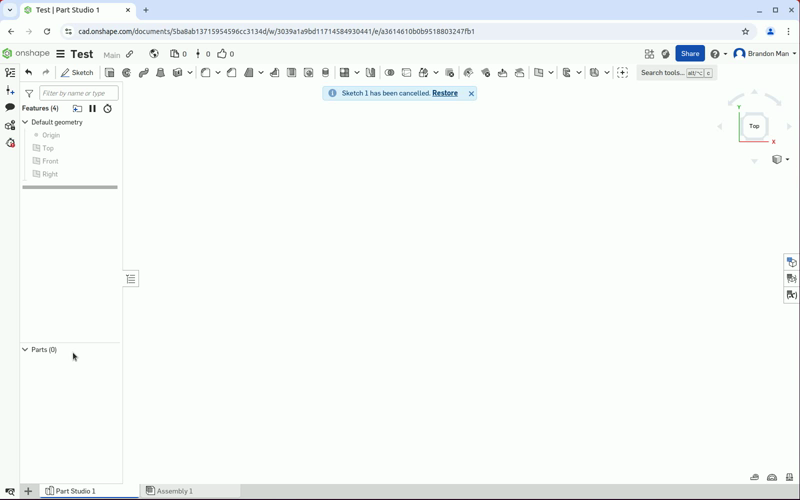
key_down(shift)
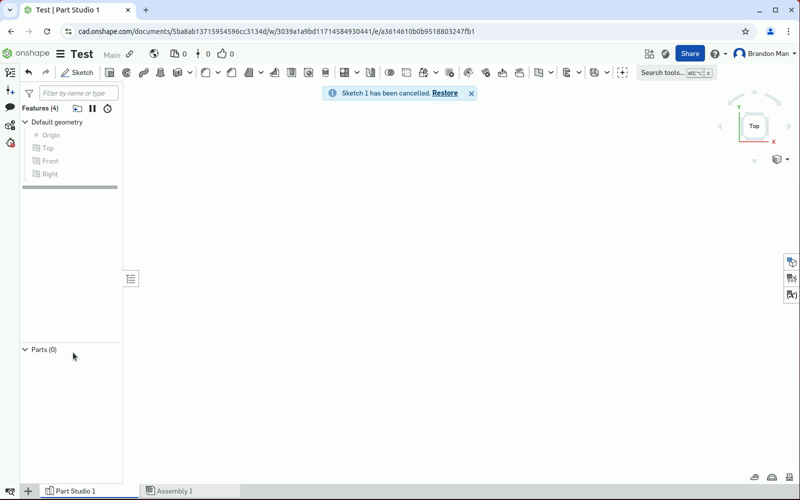
key(up)
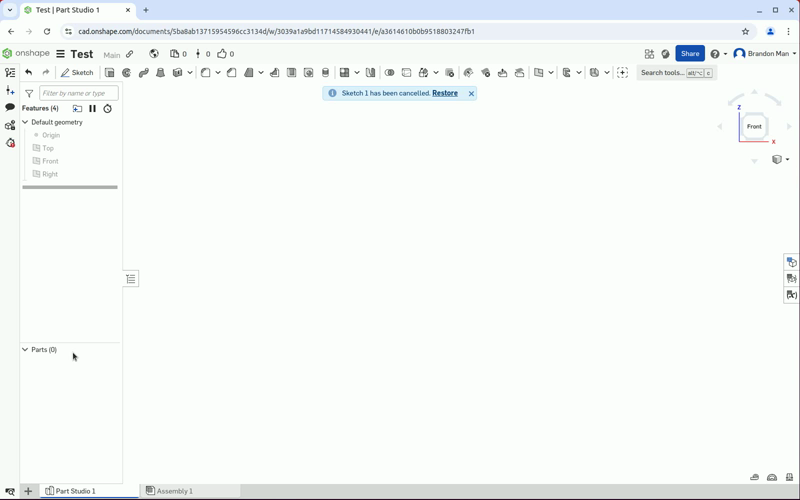
key_up(shift)
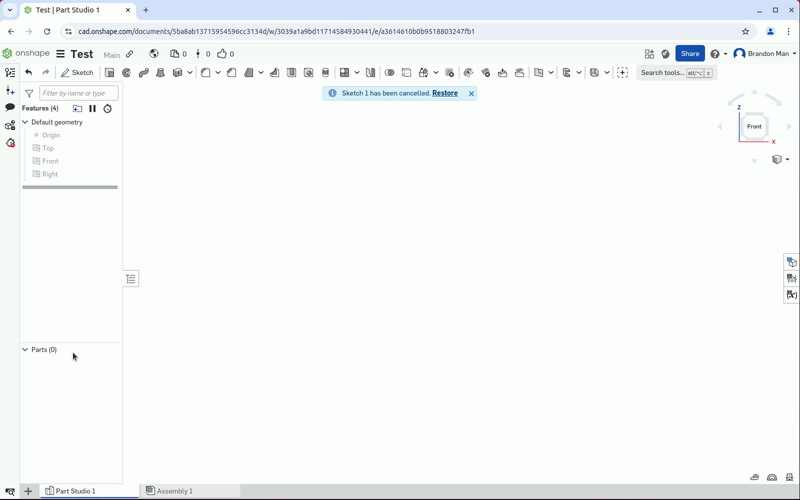
mouse_move(73, 352)
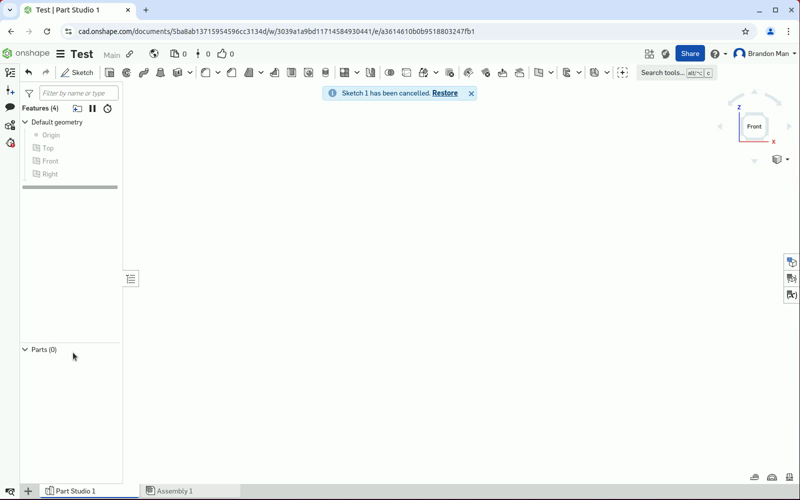
key(shift+y)
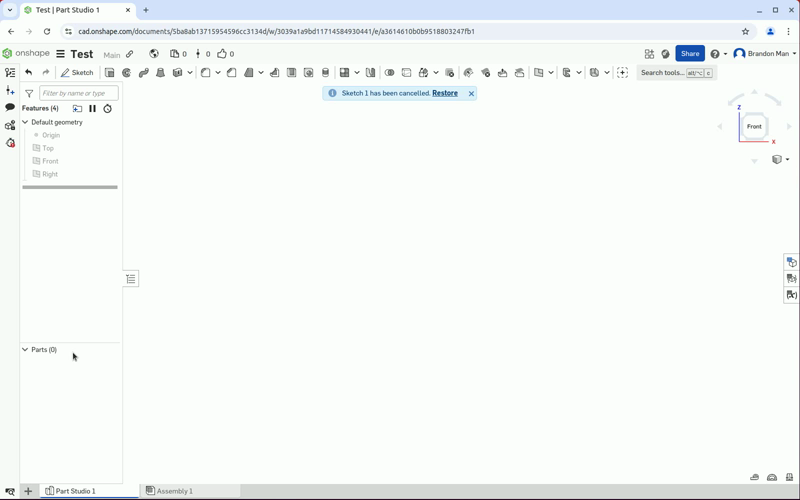
key(shift+s)
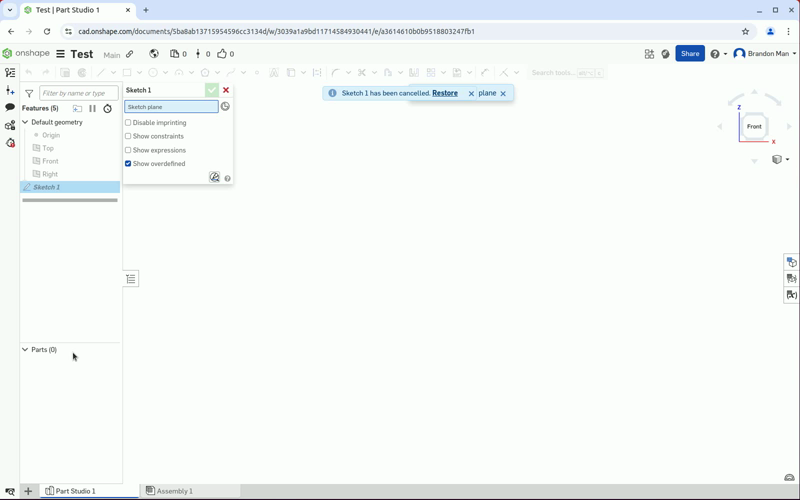
mouse_move(73, 163)
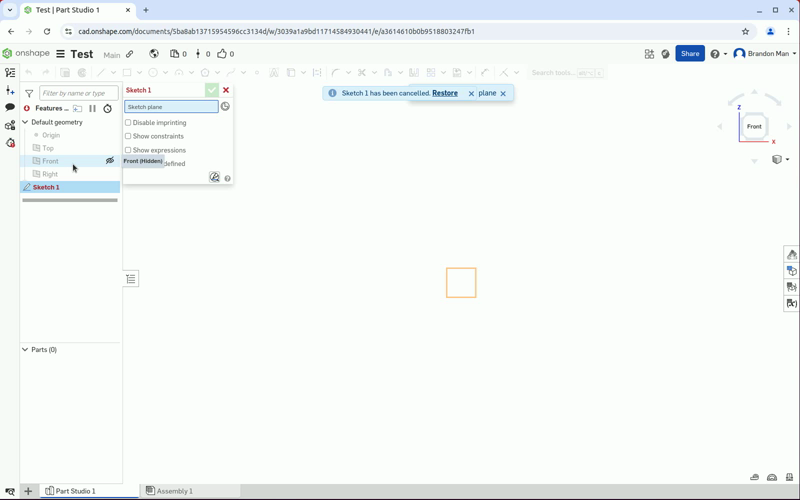
click(73, 163)
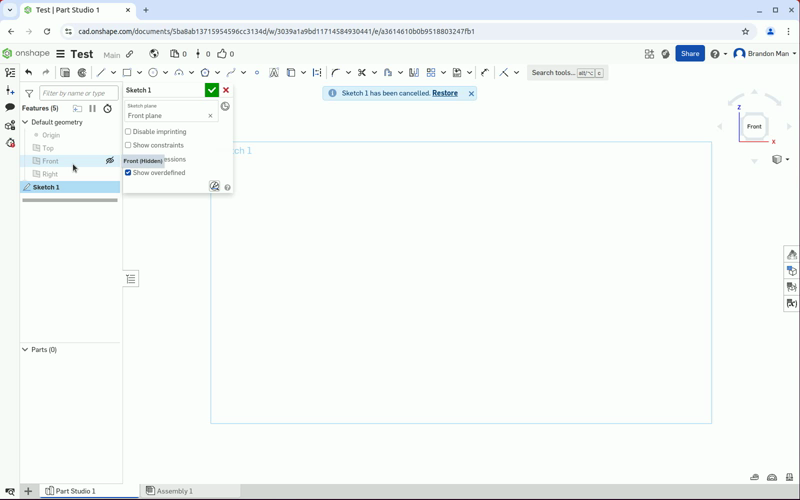
mouse_move(73, 352)
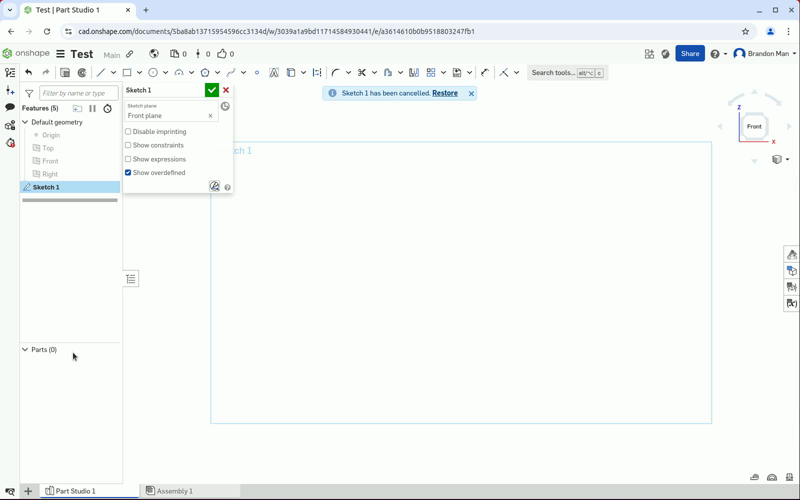
key(y)
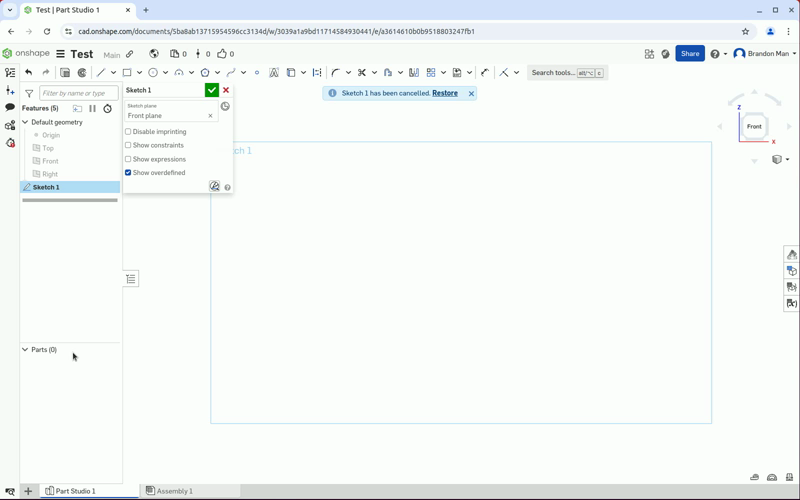
key(l)
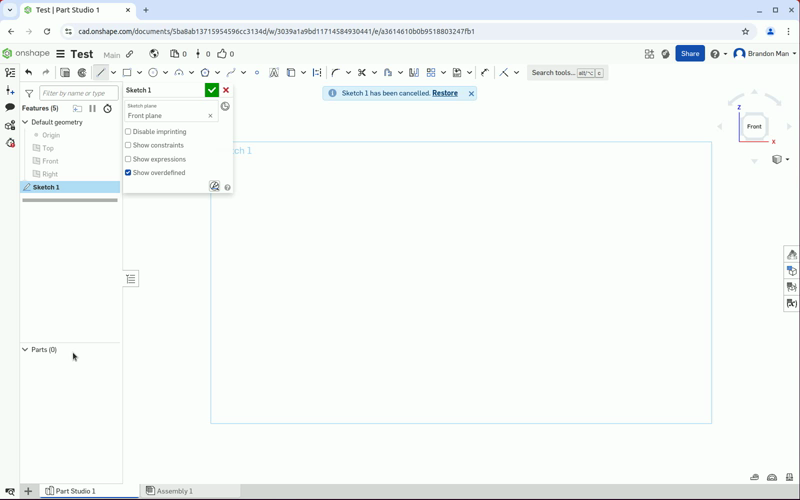
key_down(shift)
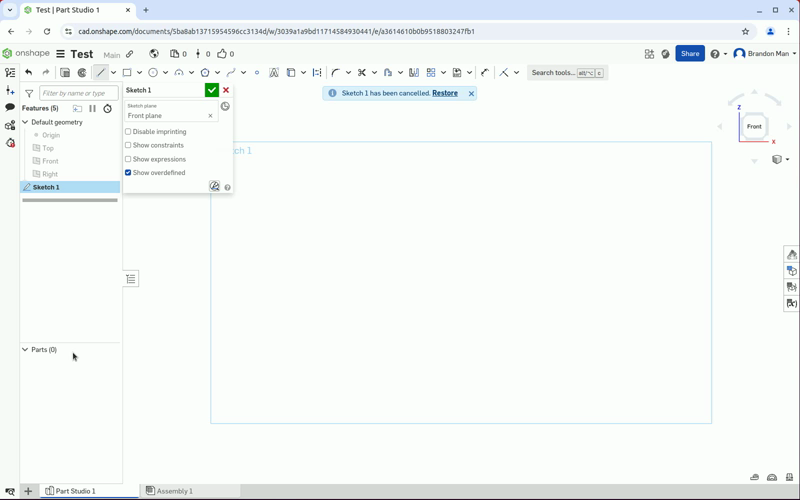
mouse_move(348, 240)
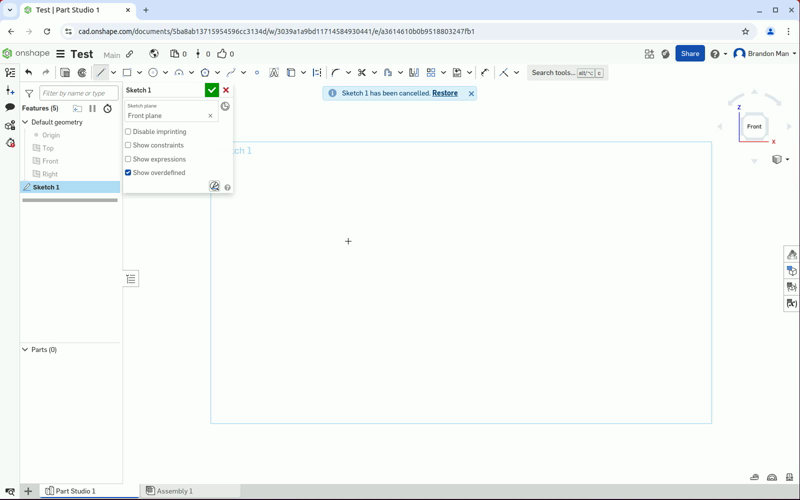
click(348, 240)
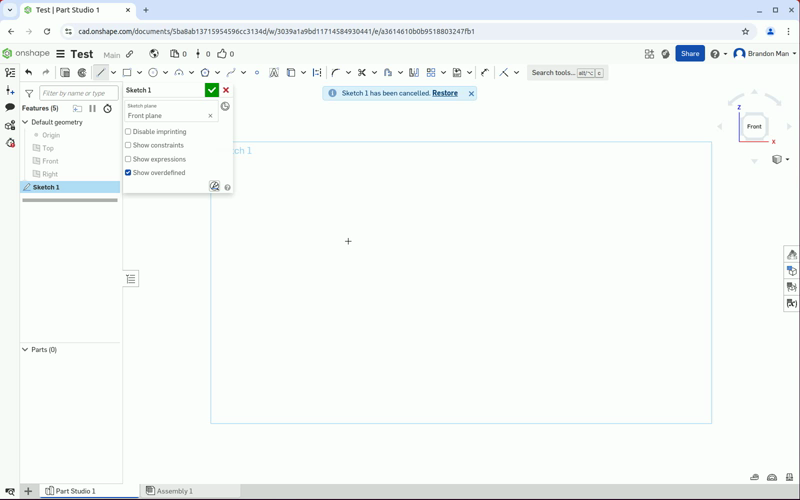
key_up(shift)
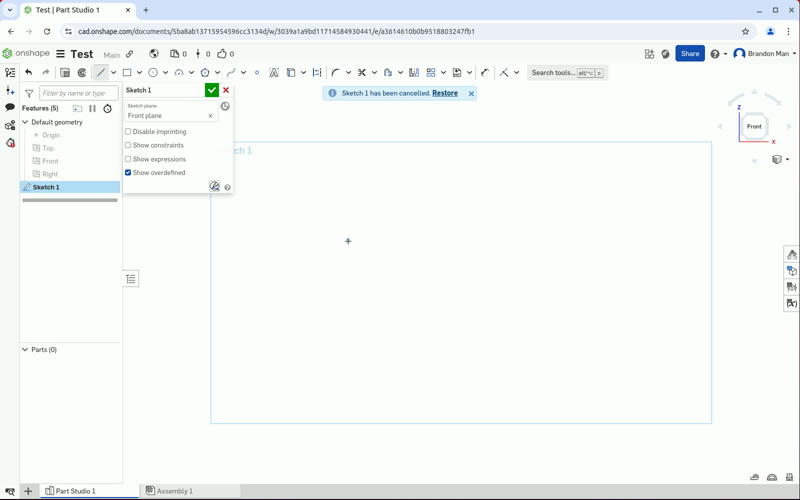
key_down(shift)
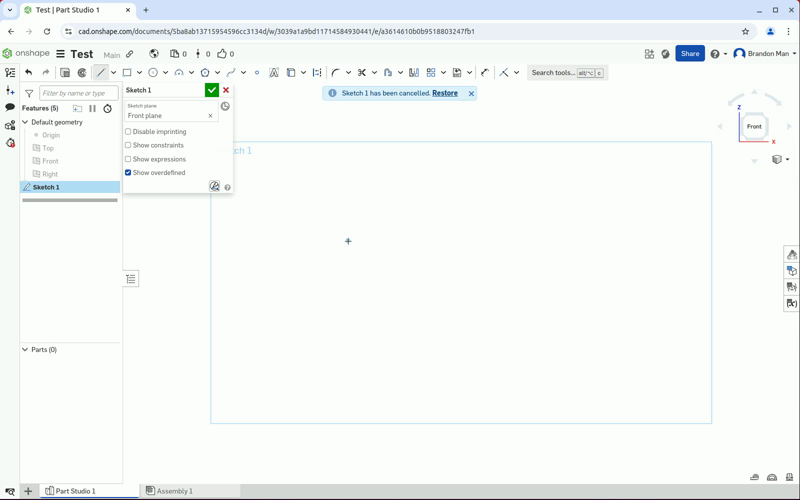
mouse_move(378, 240)
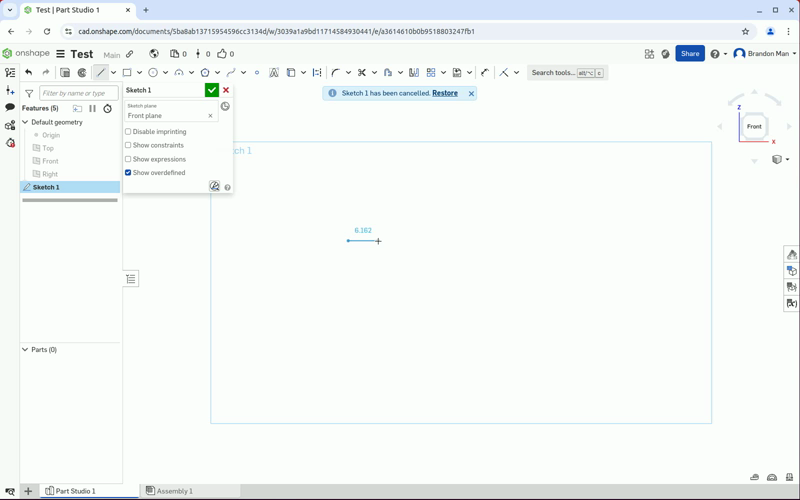
mouse_move(377, 240)
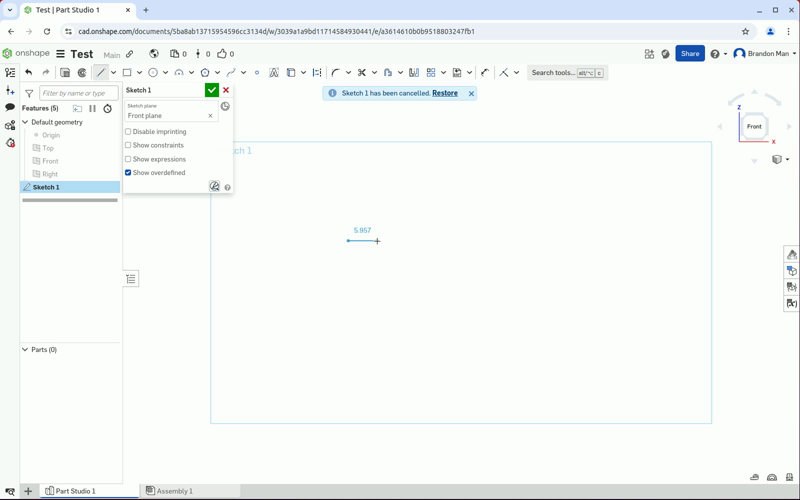
click(377, 240)
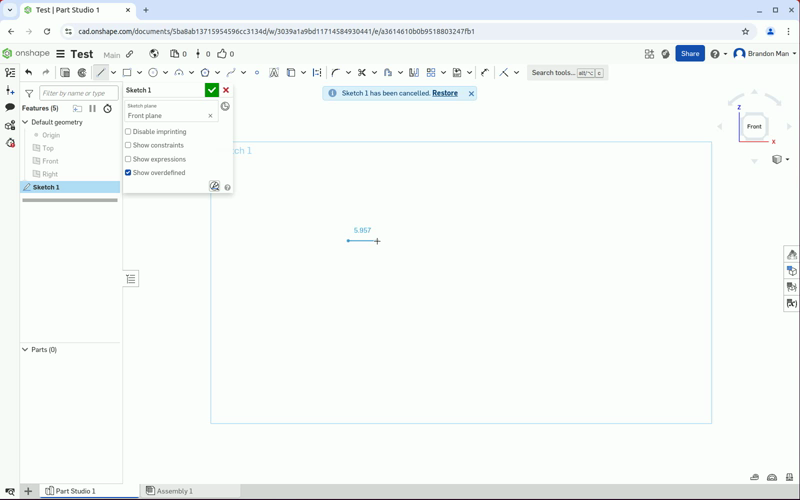
key_up(shift)
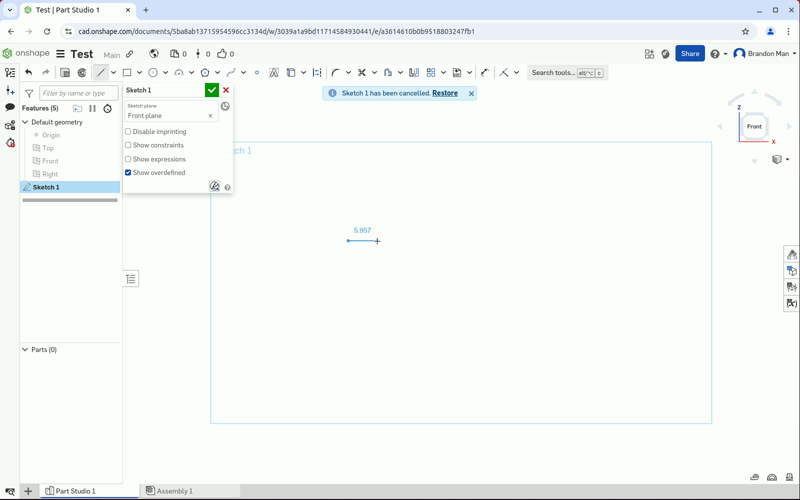
key_down(shift)
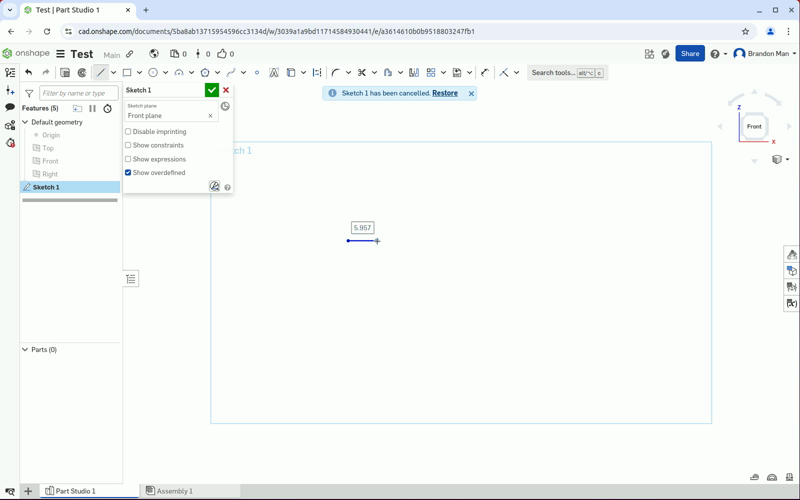
mouse_move(407, 240)
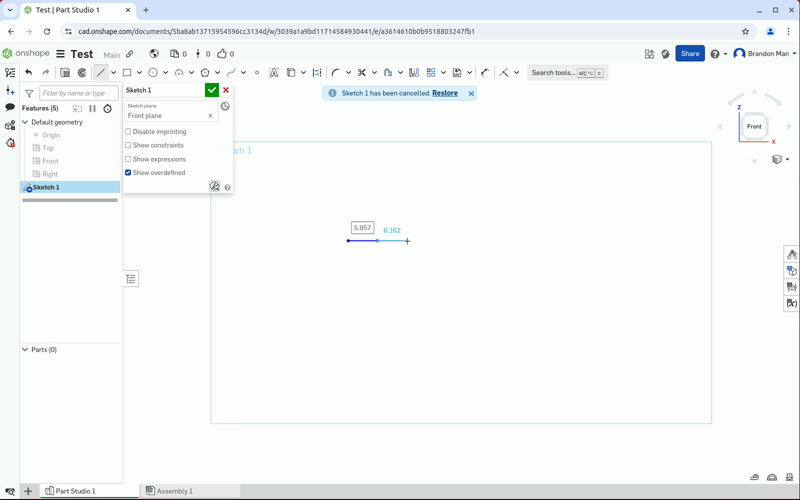
mouse_move(377, 217)
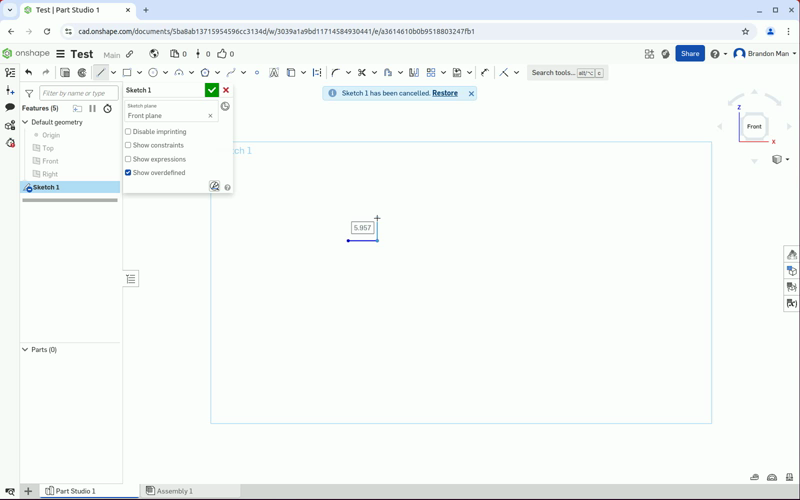
click(377, 217)
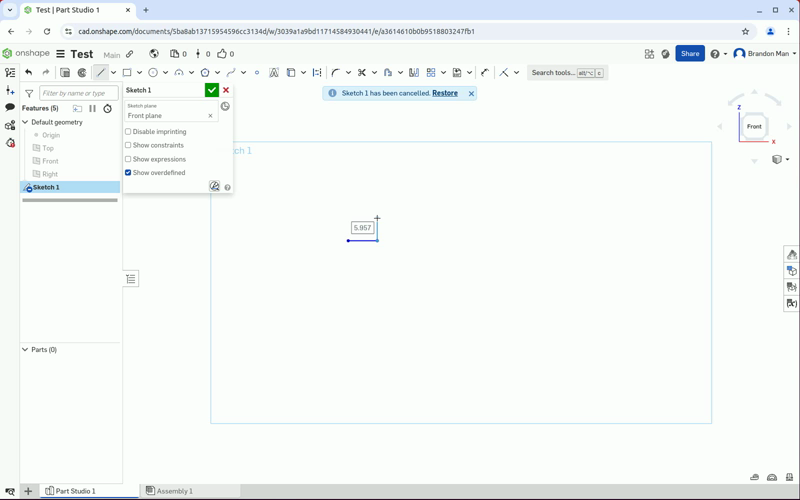
key_up(shift)
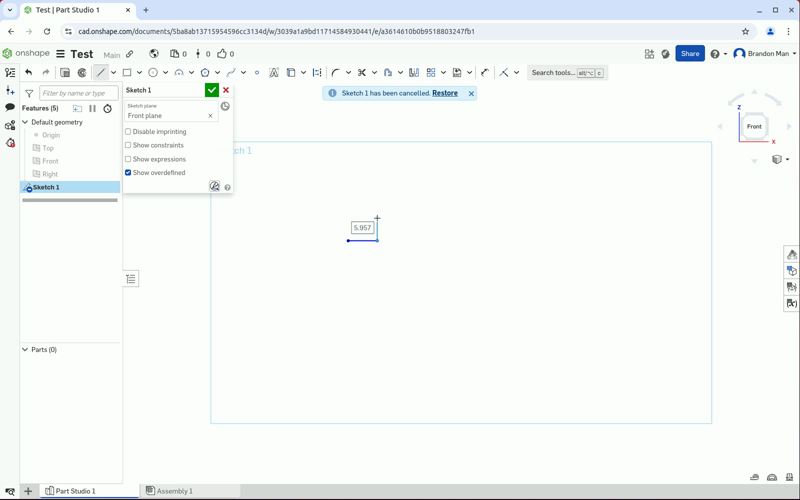
key_down(shift)
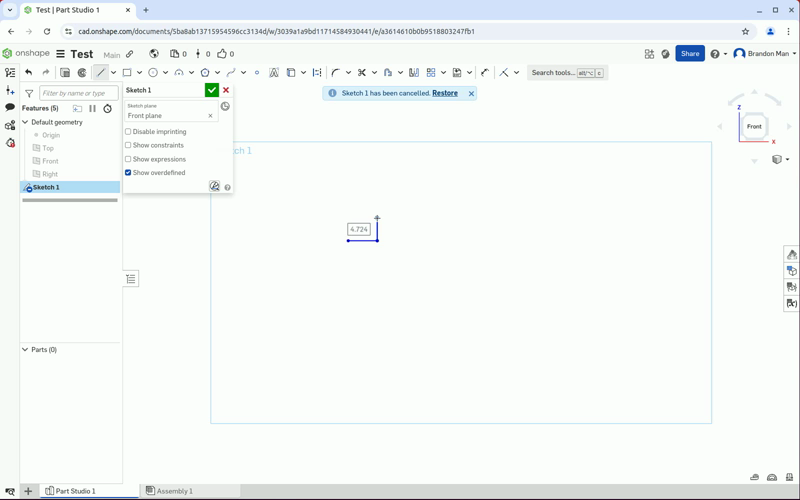
mouse_move(407, 217)
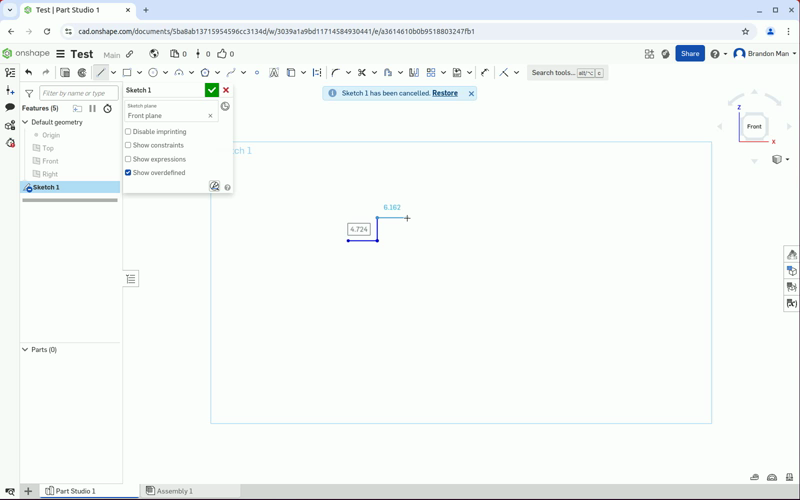
mouse_move(348, 217)
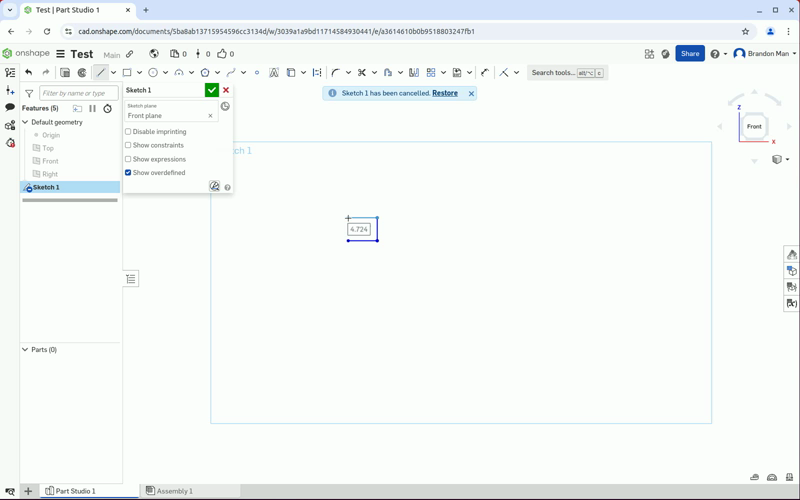
click(348, 217)
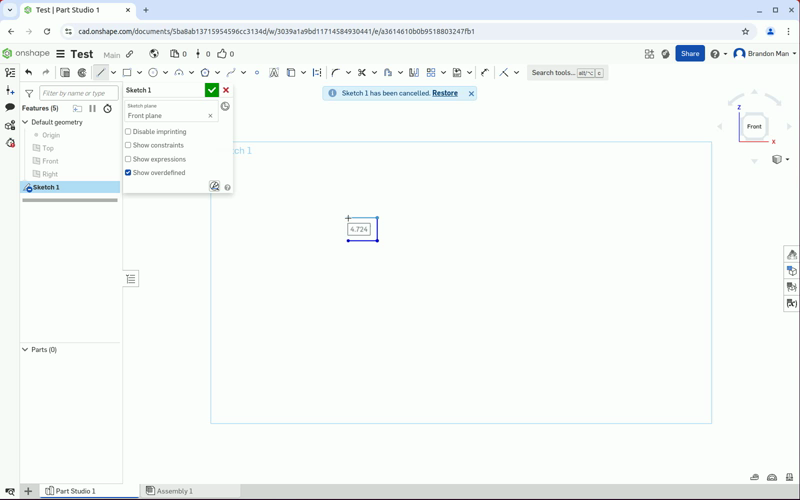
key_up(shift)
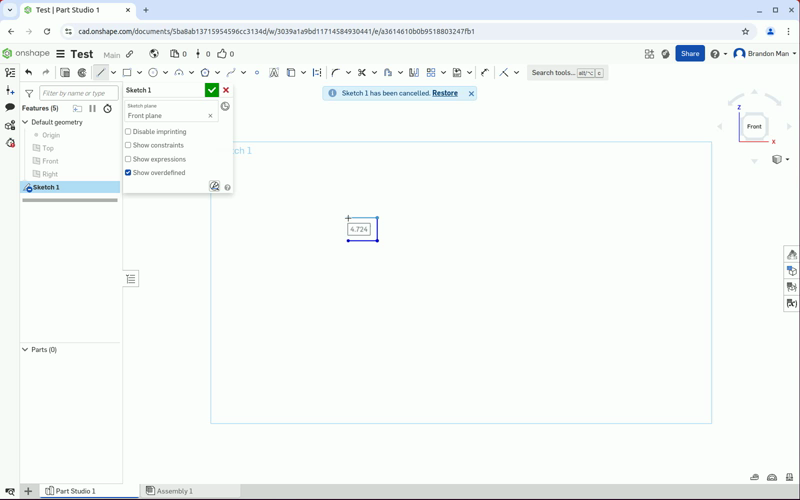
mouse_move(378, 217)
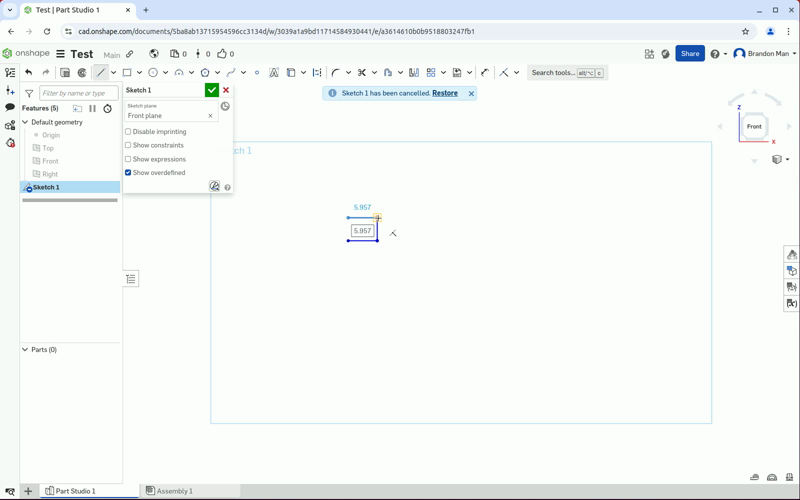
key_down(shift)
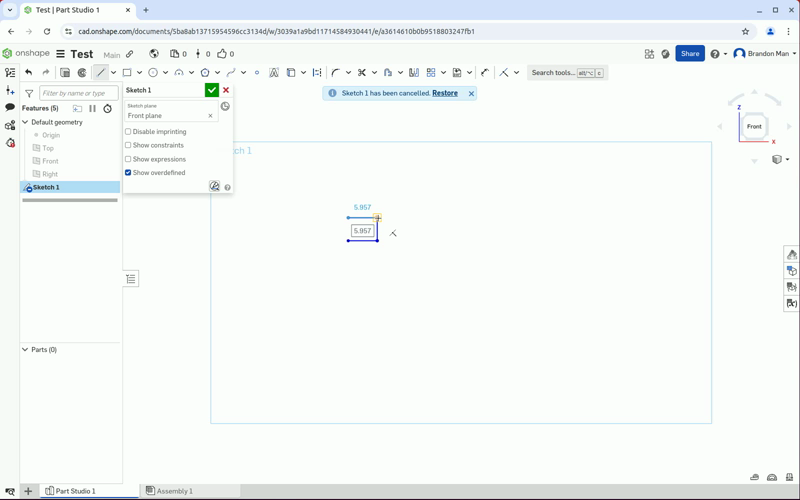
mouse_move(348, 240)
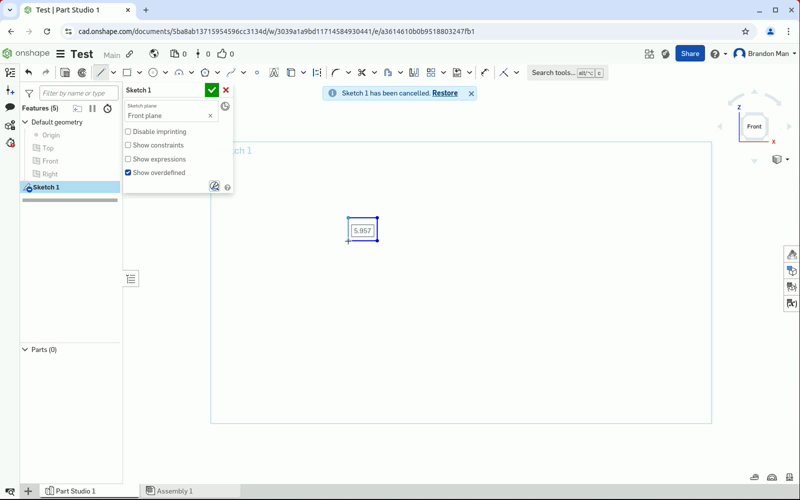
key_up(shift)
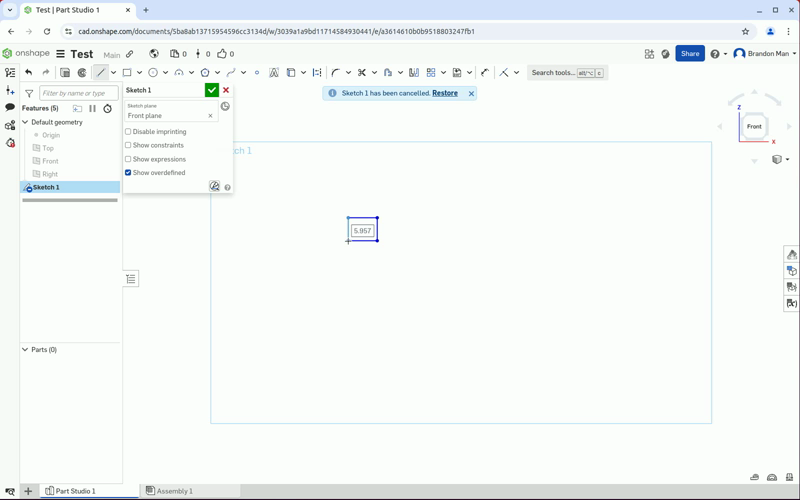
click(348, 240)
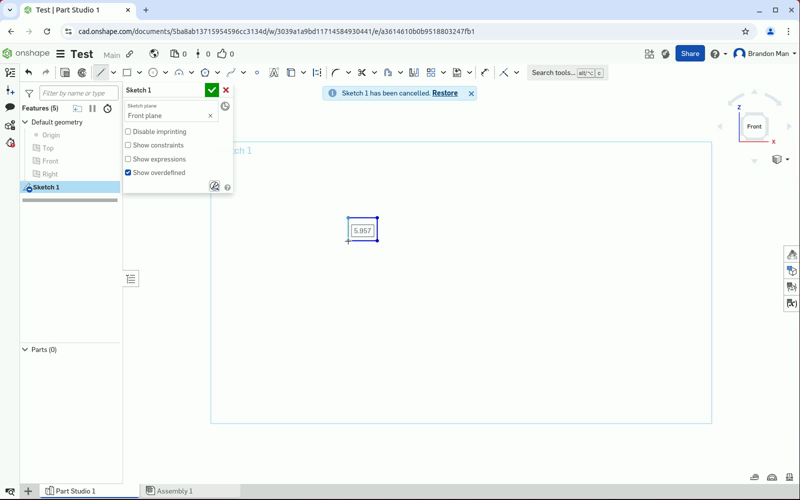
key(esc)
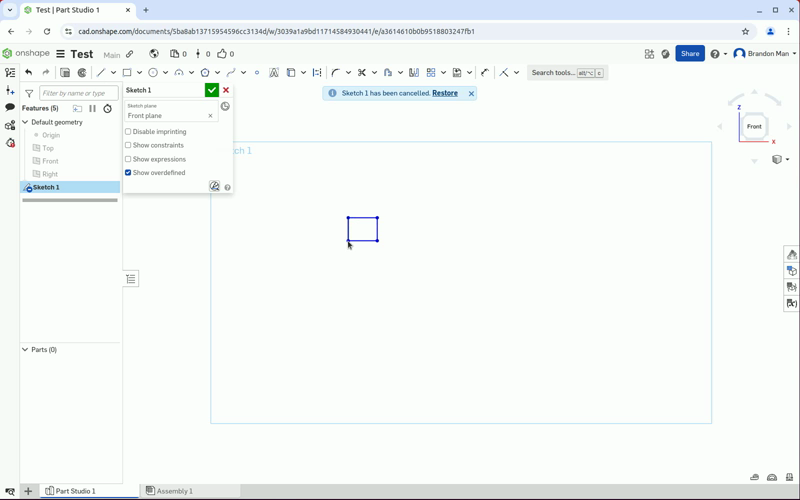
mouse_move(358, 235)
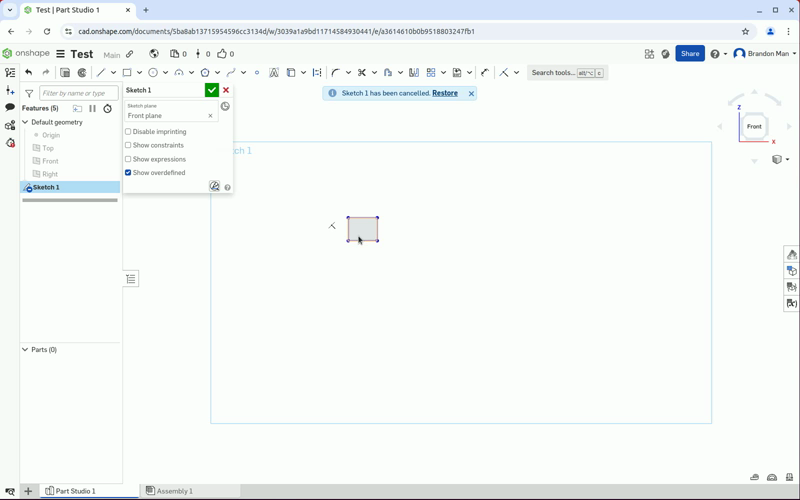
scroll(6)
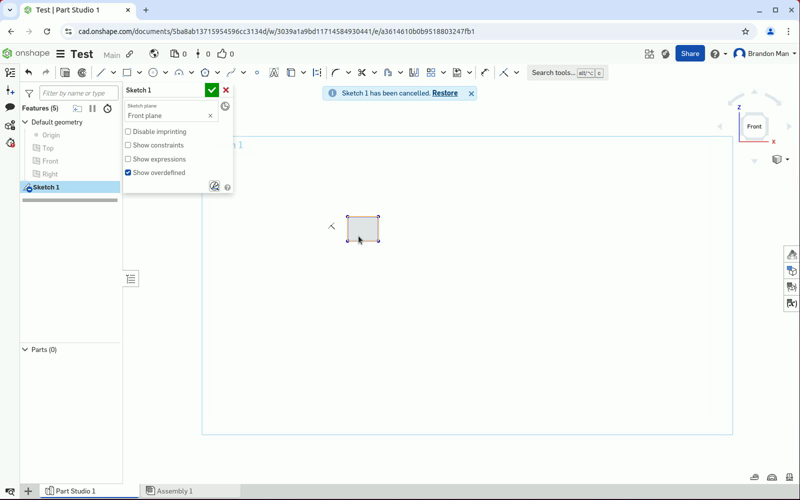
scroll(6)
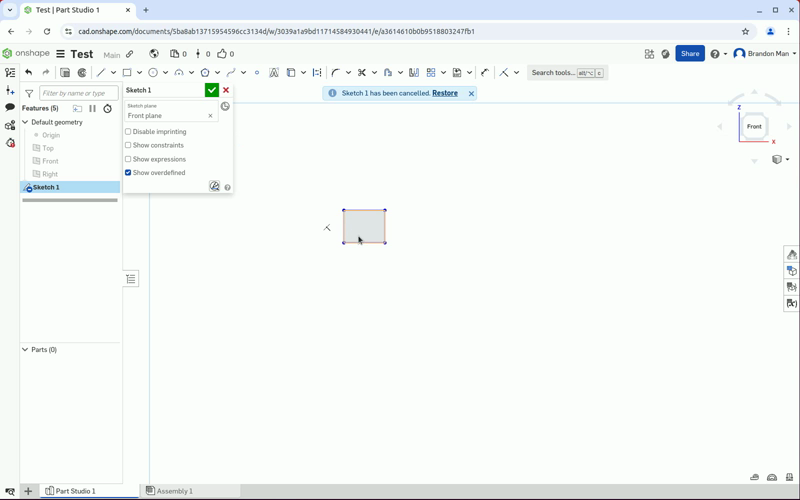
scroll(6)
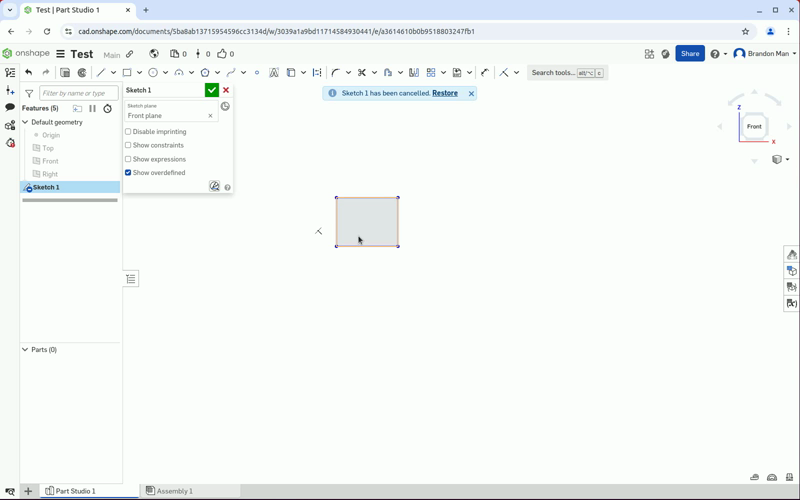
scroll(6)
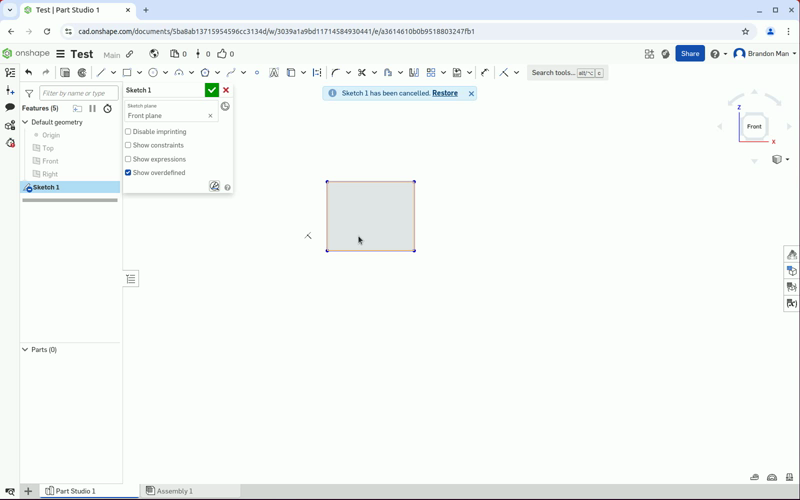
scroll(6)
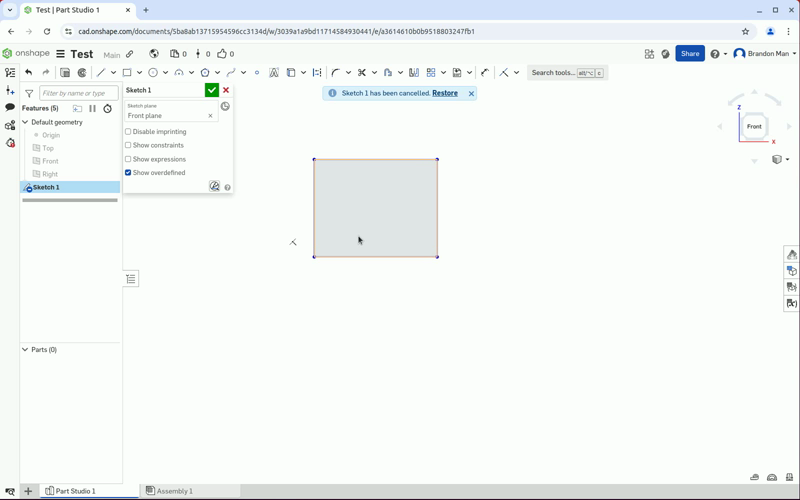
scroll(6)
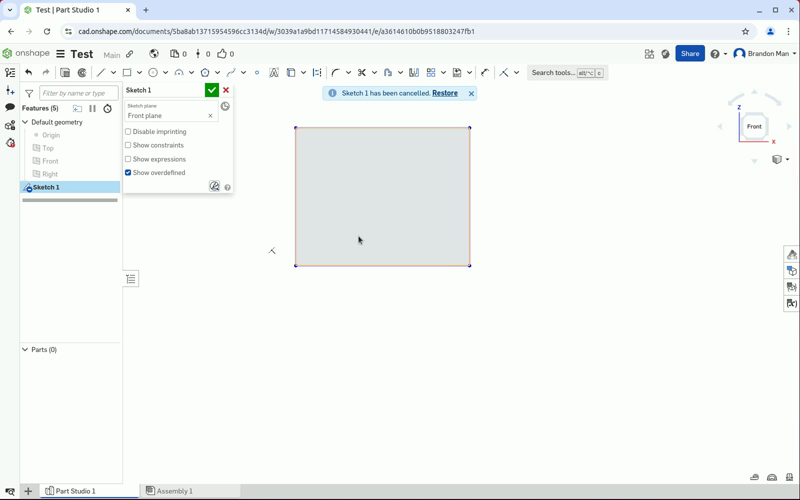
scroll(6)
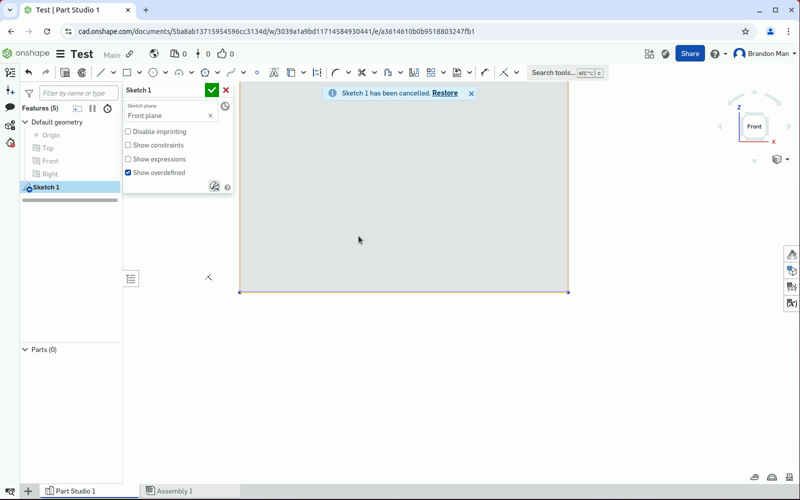
click(358, 235)
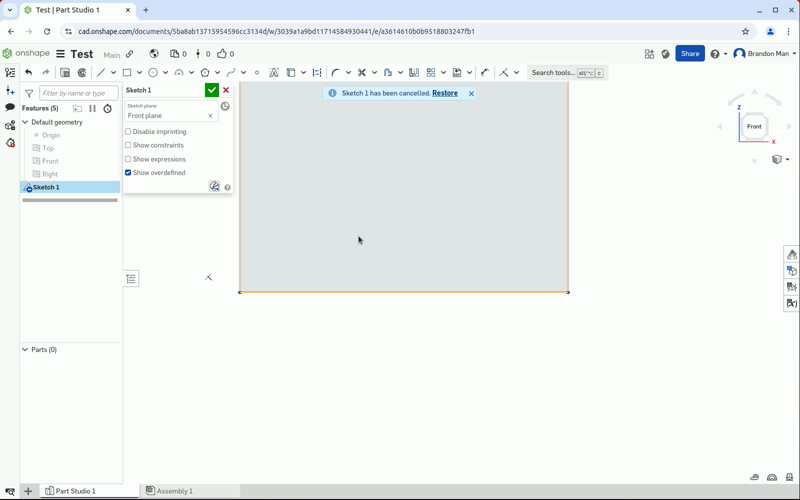
scroll(-6)
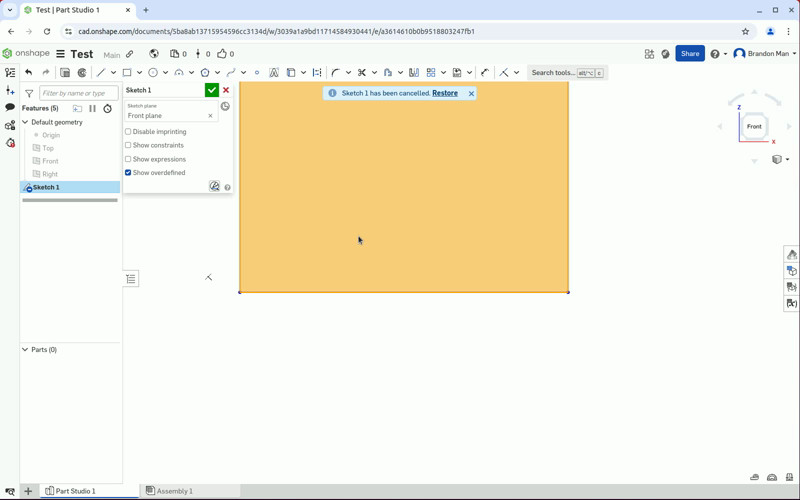
scroll(-6)
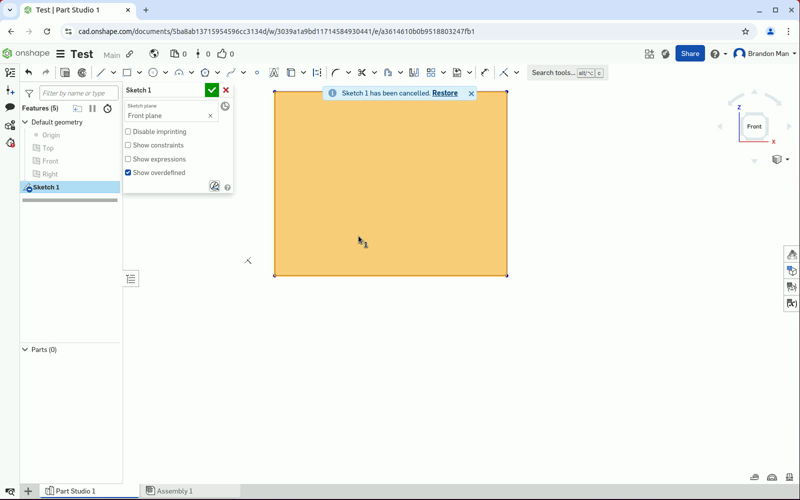
scroll(-6)
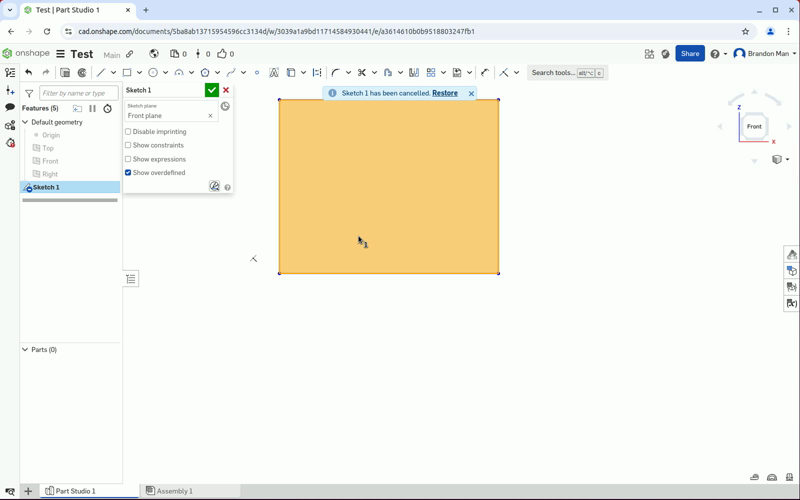
scroll(-6)
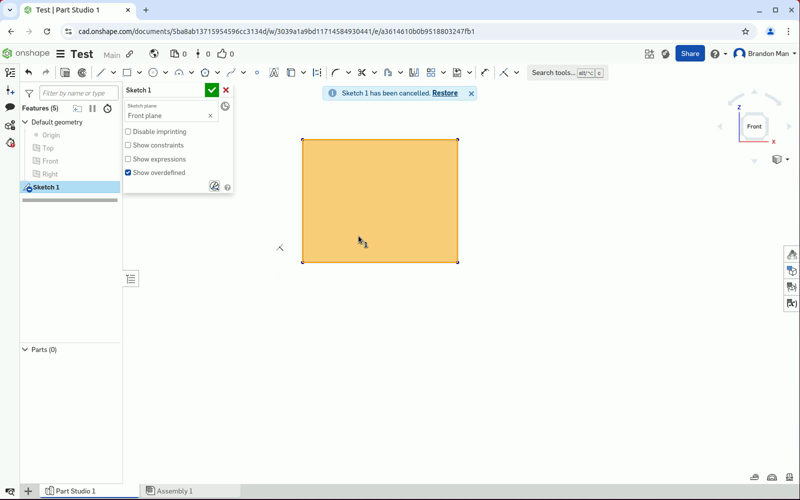
scroll(-6)
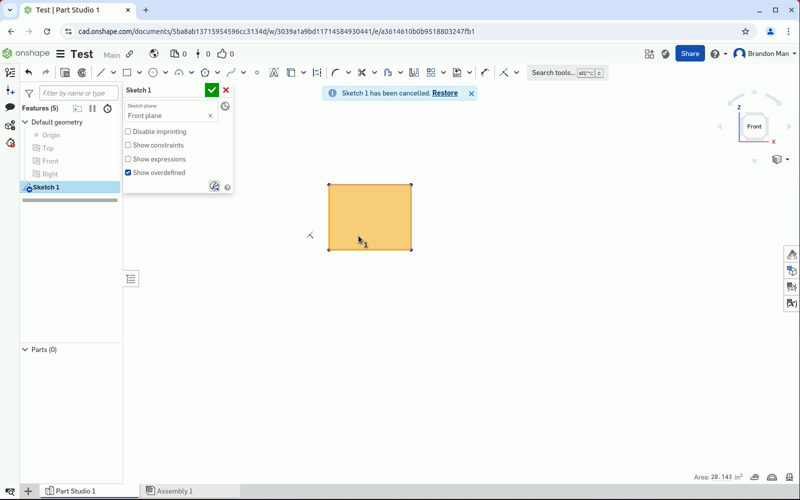
scroll(-6)
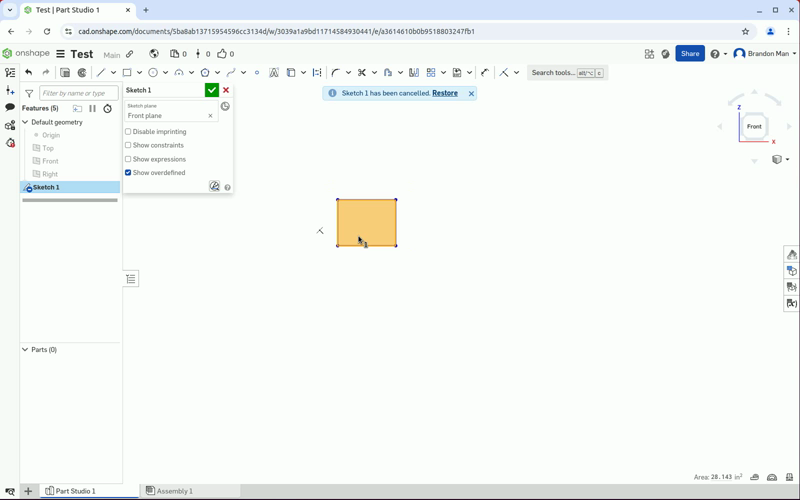
scroll(-6)
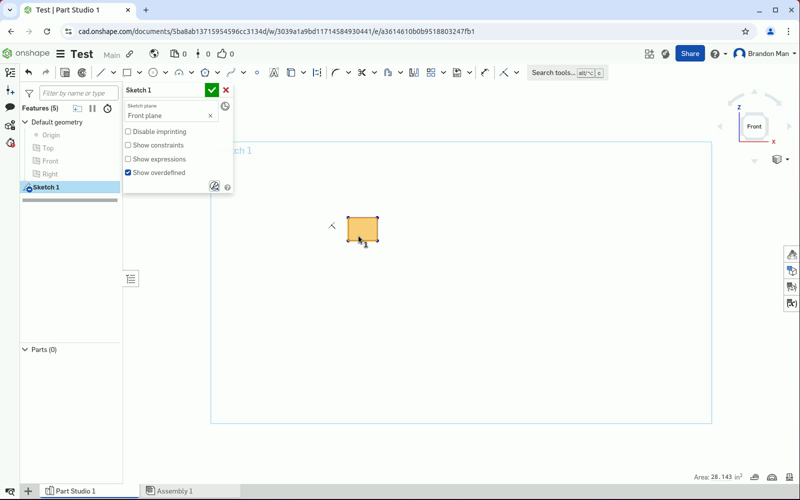
mouse_move(73, 352)
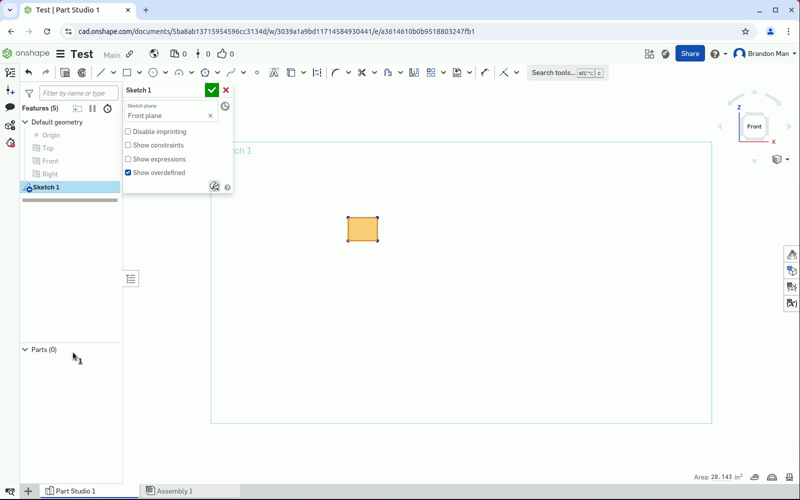
key(shift+y)
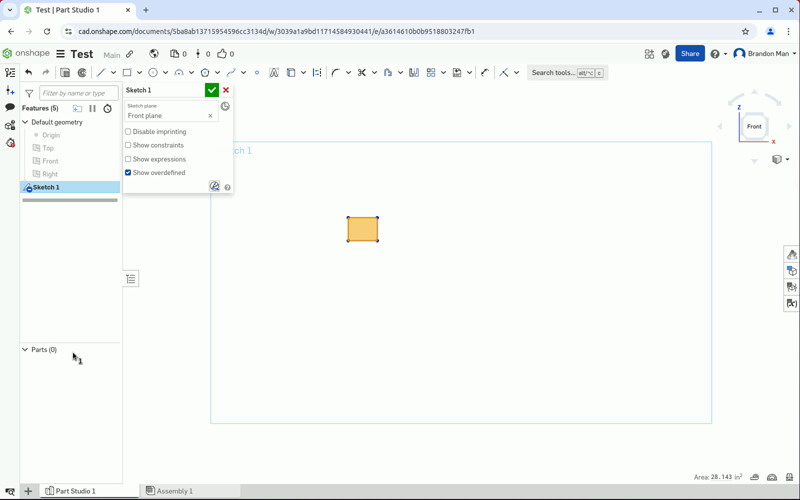
key(shift+e)
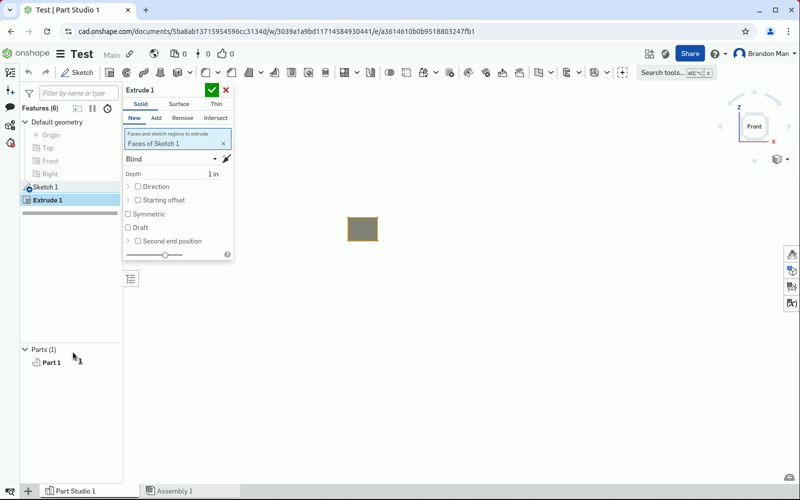
mouse_move(143, 106)
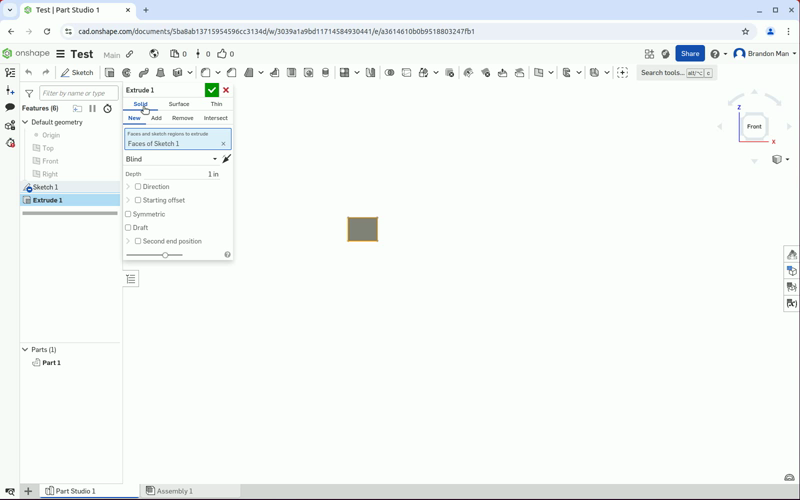
click(143, 106)
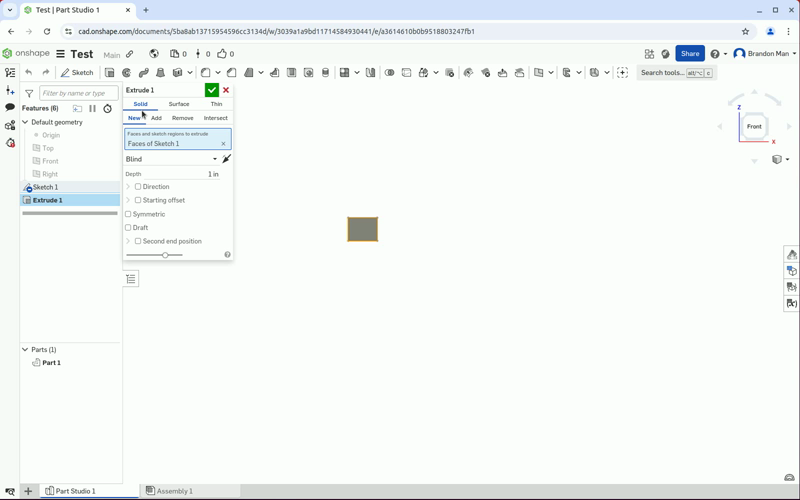
mouse_move(137, 120)
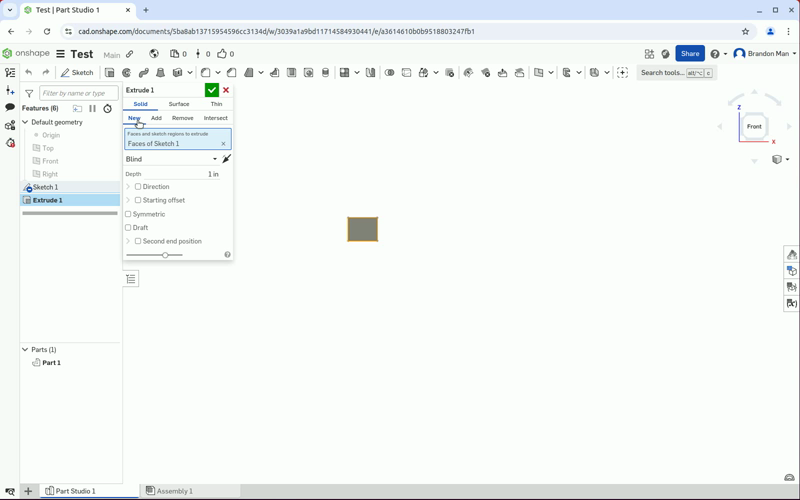
click(137, 120)
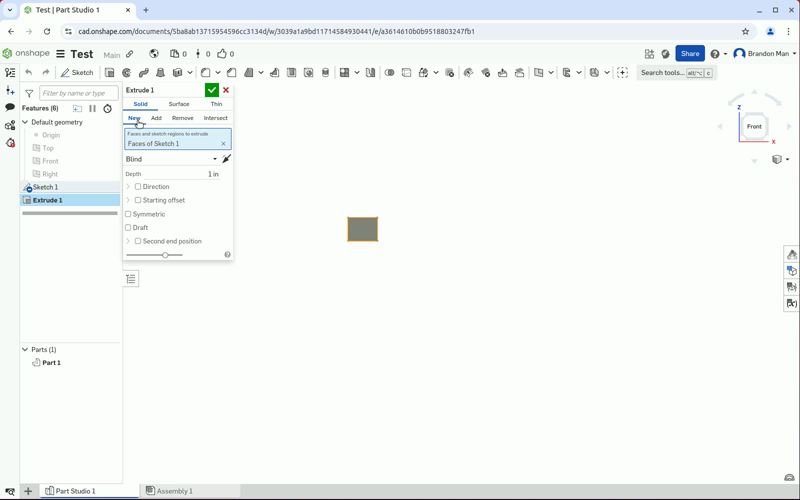
key(tab, 4)
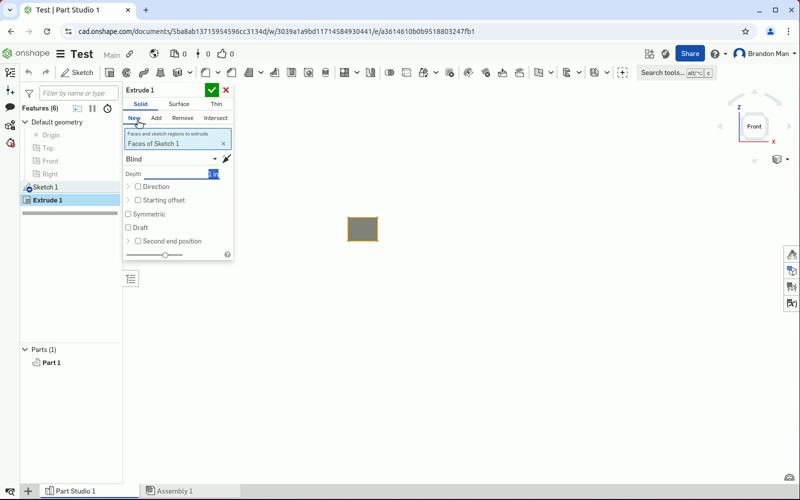
text(1.444)
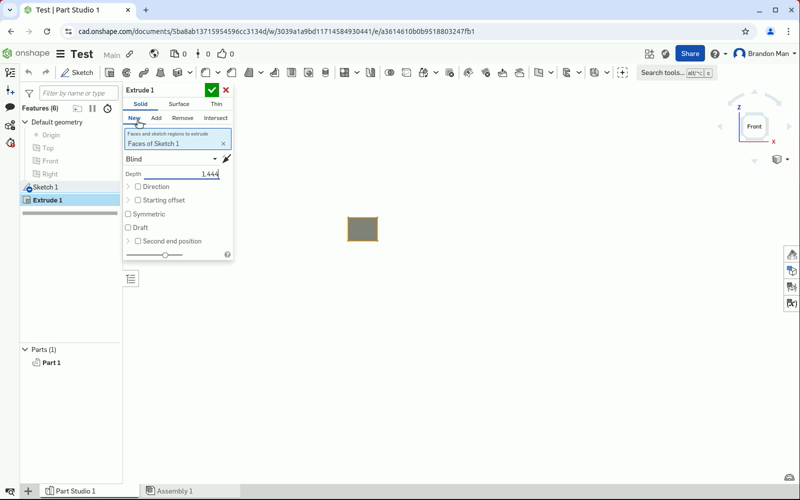
key(enter)
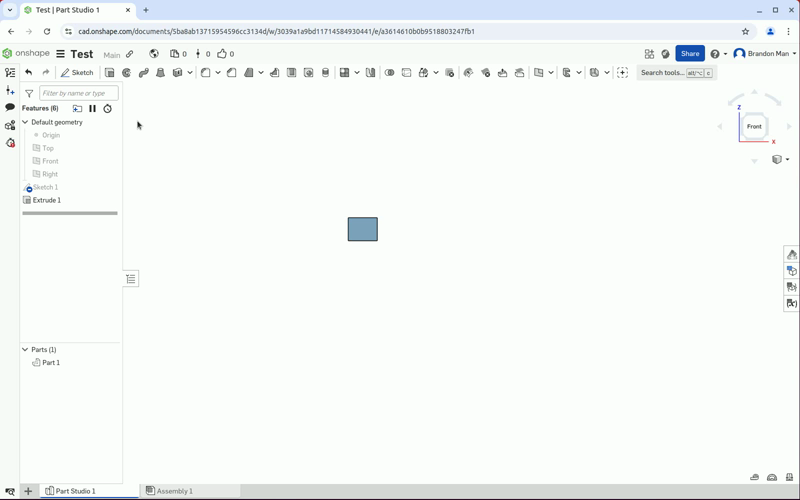
key(shift+h)
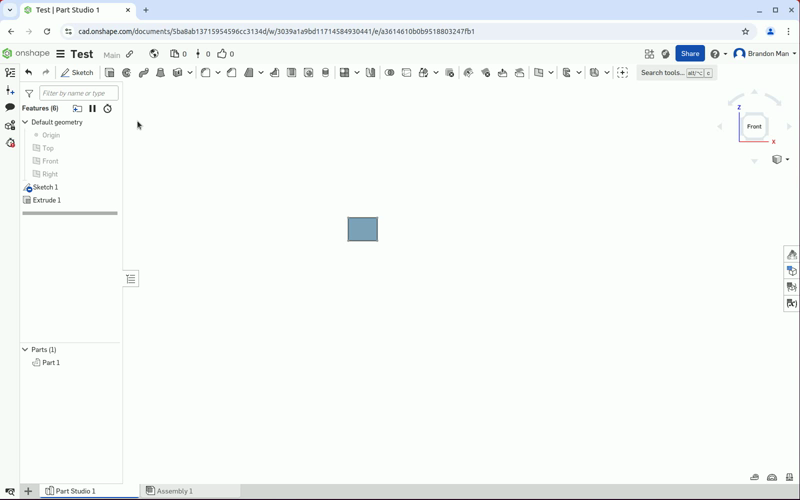
key(shift+h)
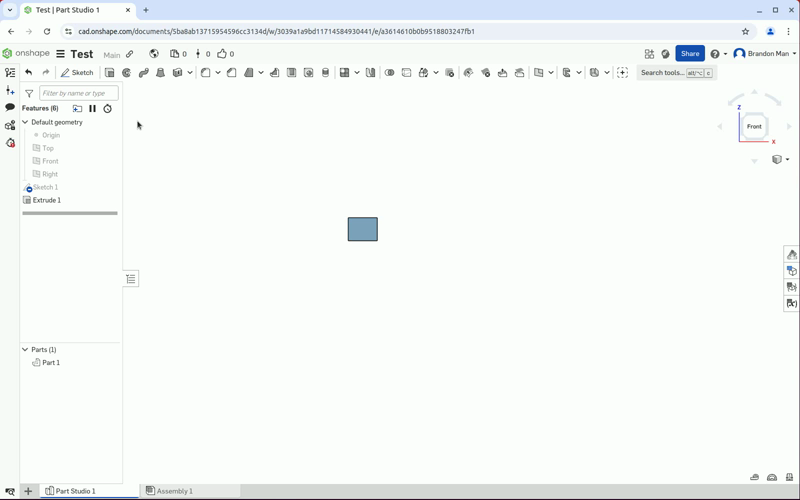
mouse_move(73, 189)
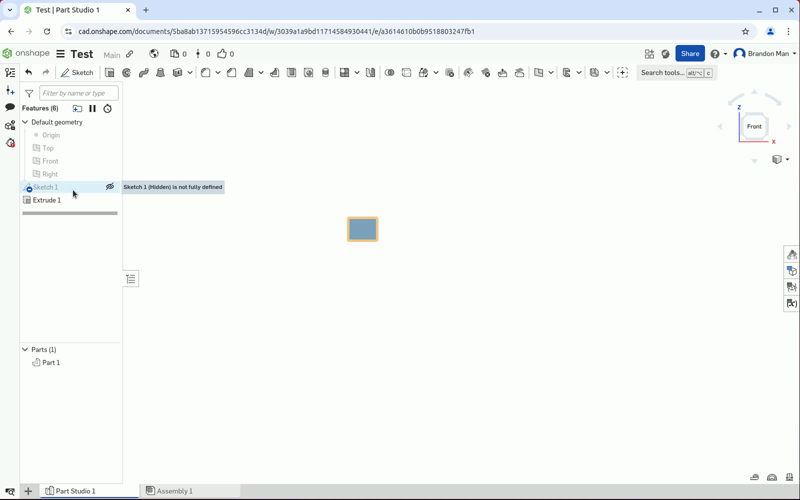
click(73, 189)
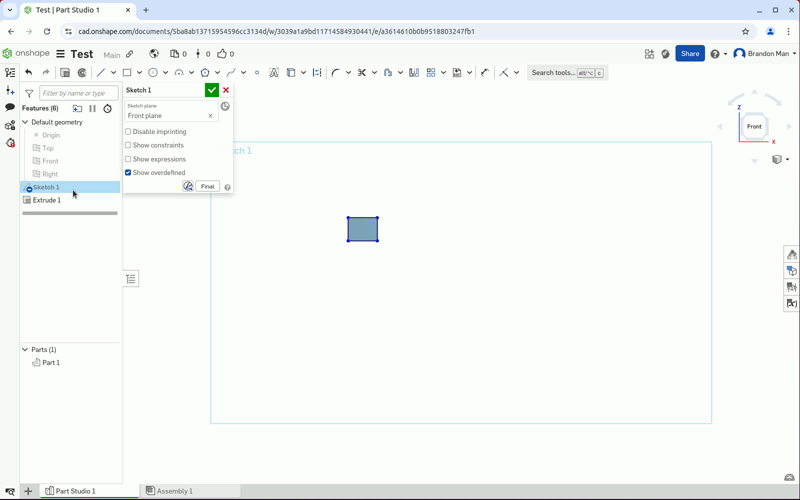
mouse_move(229, 92)
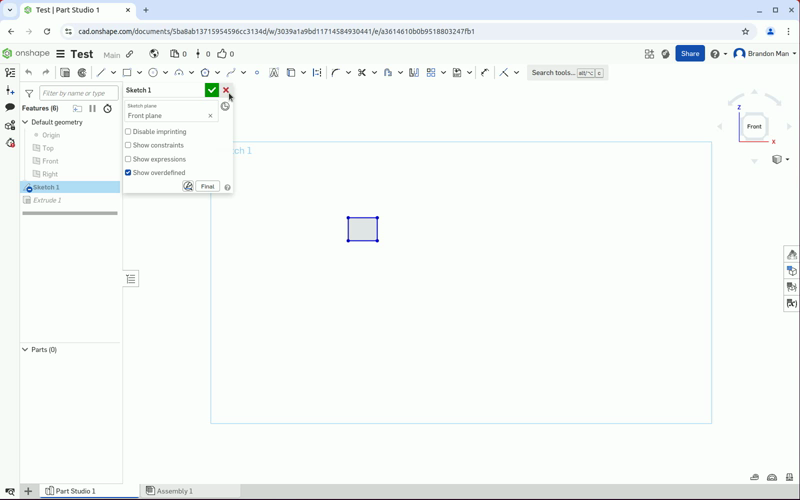
click(229, 92)
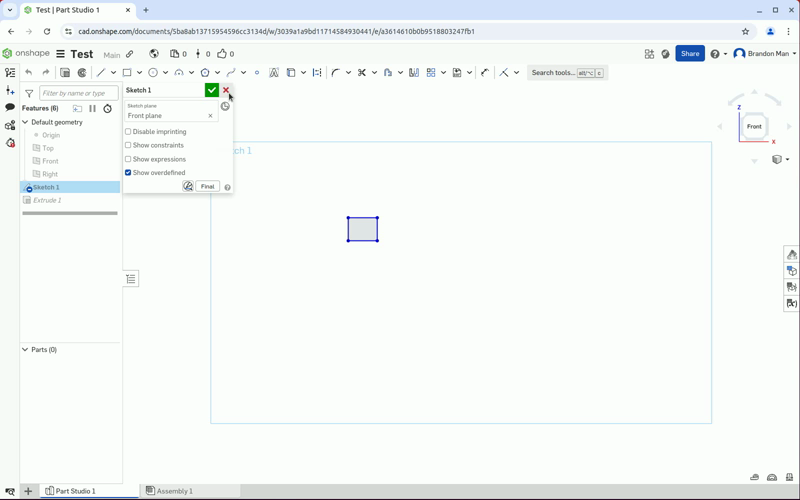
key(shift+s)
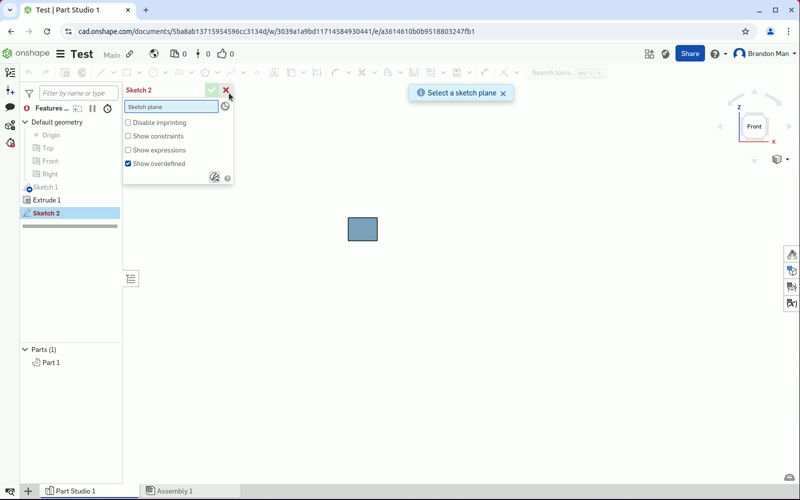
mouse_move(73, 163)
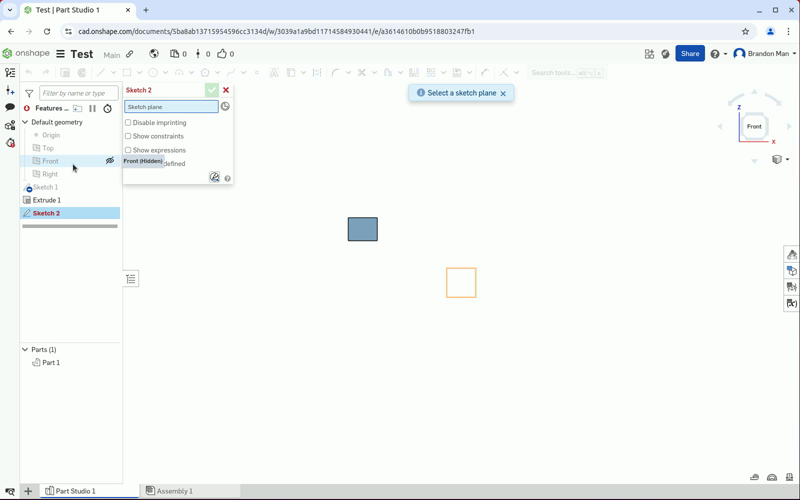
click(73, 163)
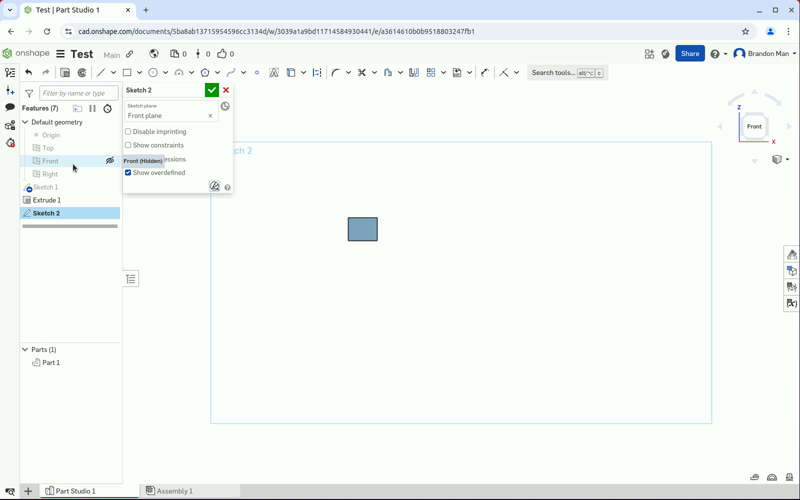
mouse_move(73, 352)
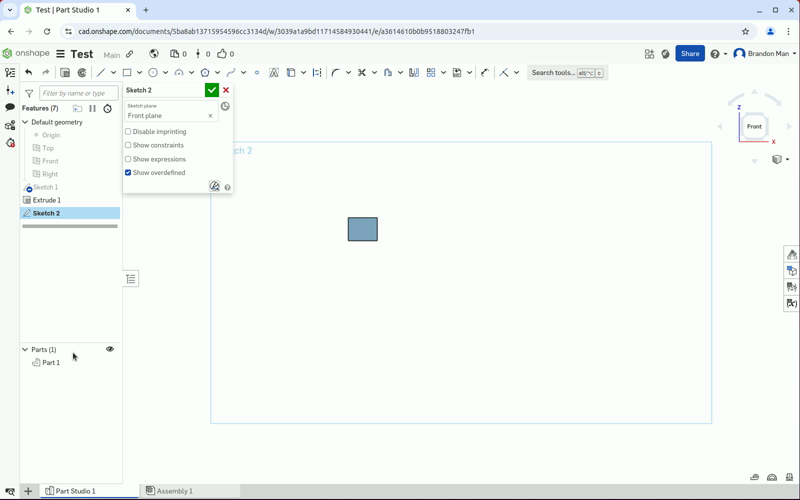
key(y)
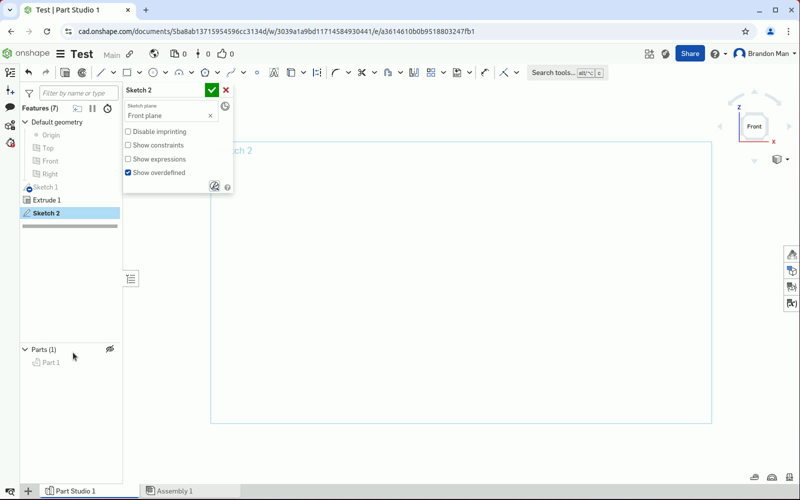
key(l)
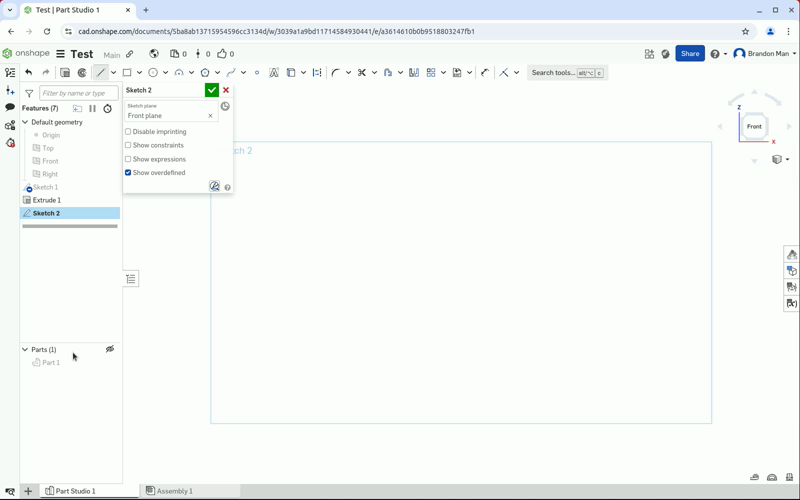
key_down(shift)
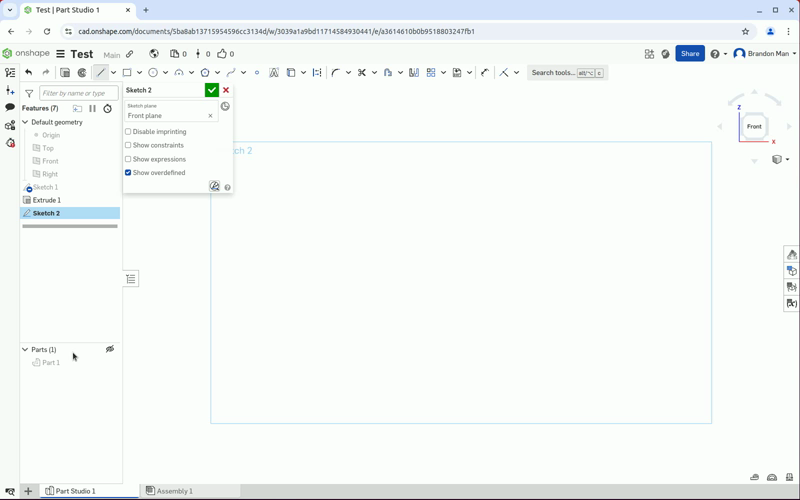
mouse_move(348, 325)
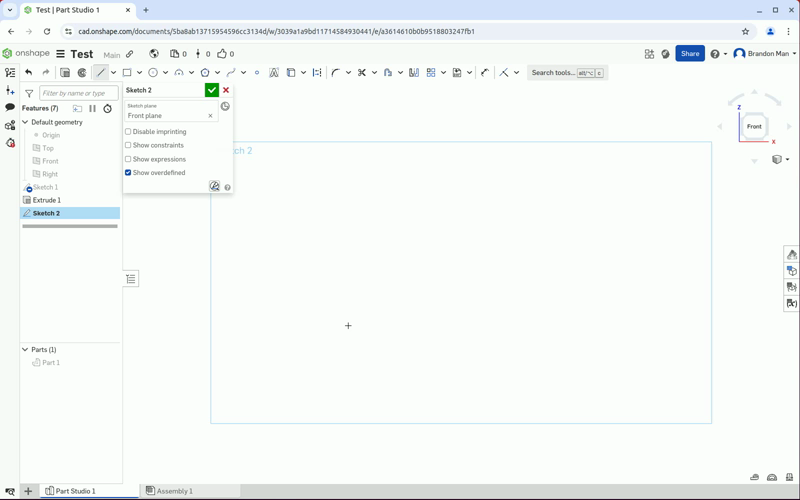
click(348, 325)
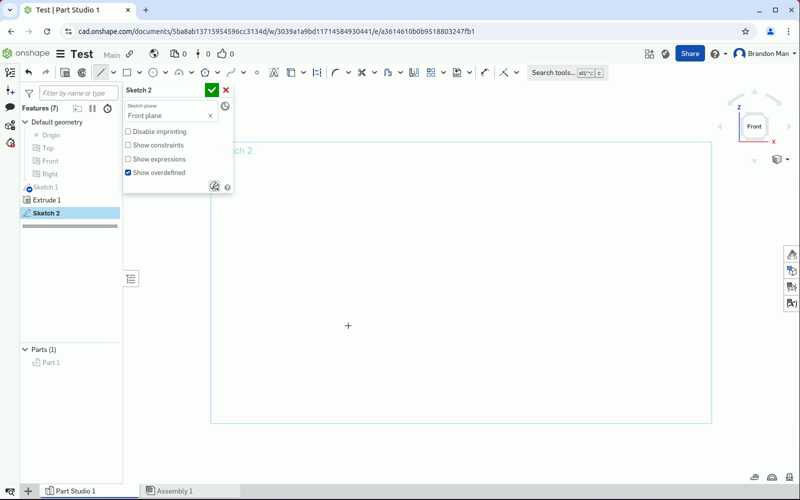
key_up(shift)
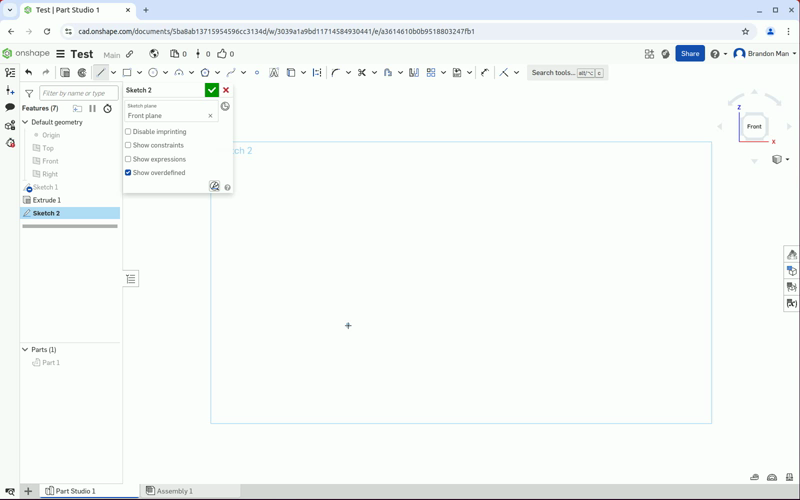
key_down(shift)
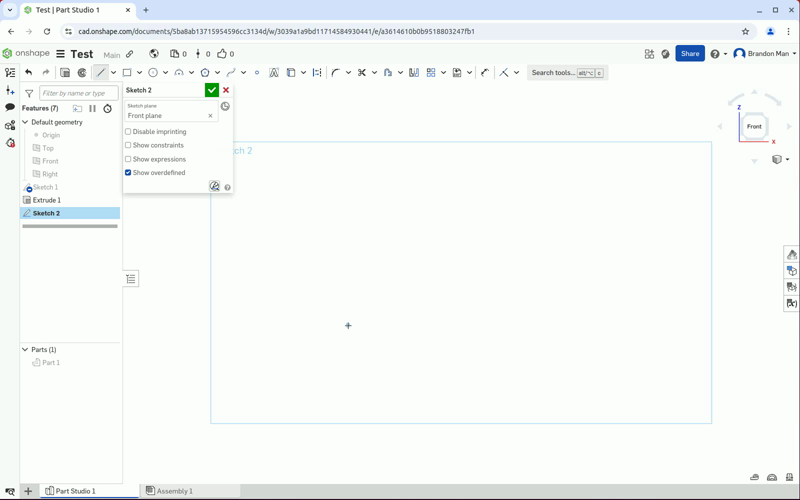
mouse_move(525, 325)
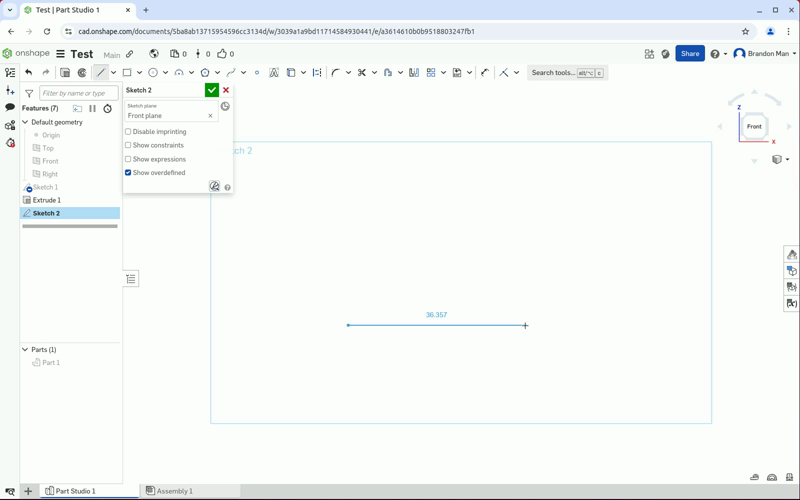
click(525, 325)
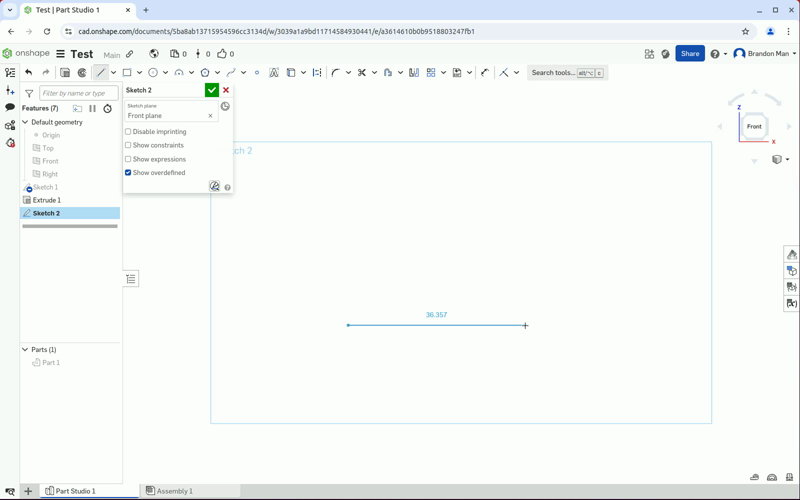
key_up(shift)
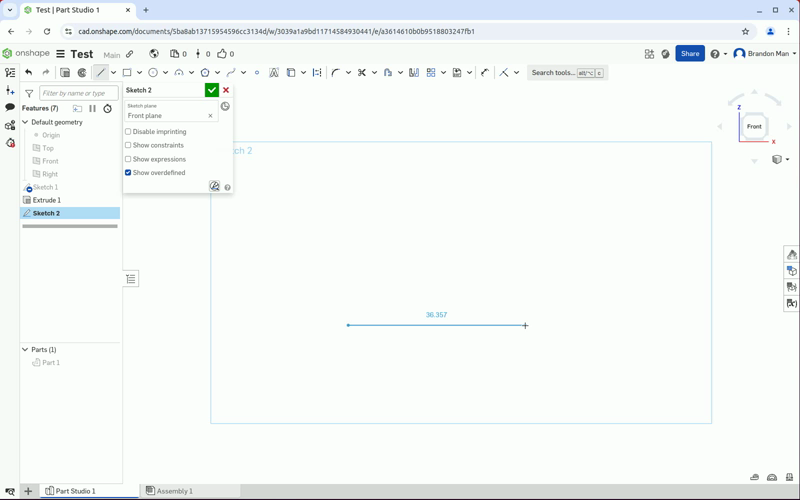
key_down(shift)
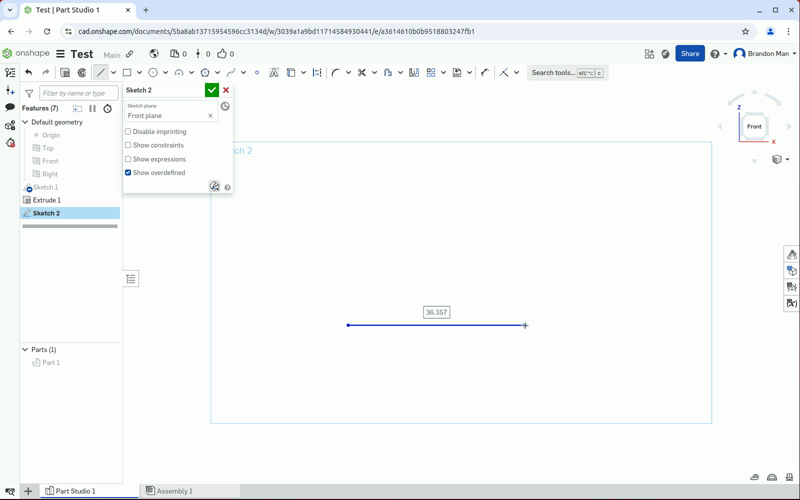
mouse_move(572, 275)
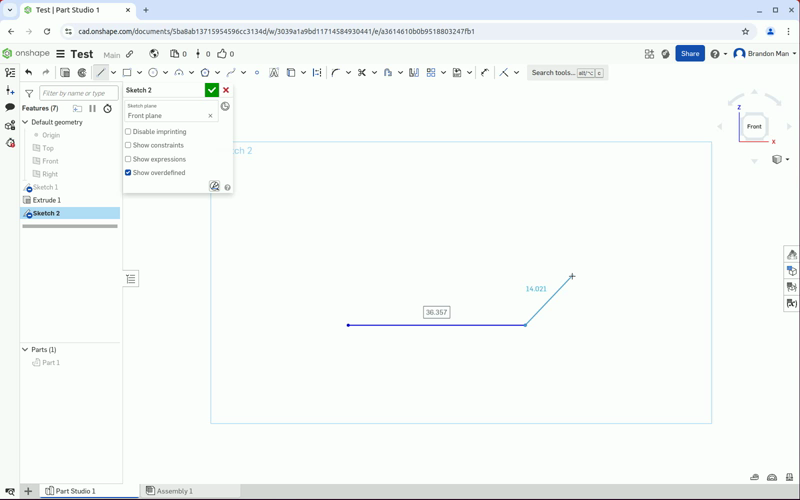
click(572, 275)
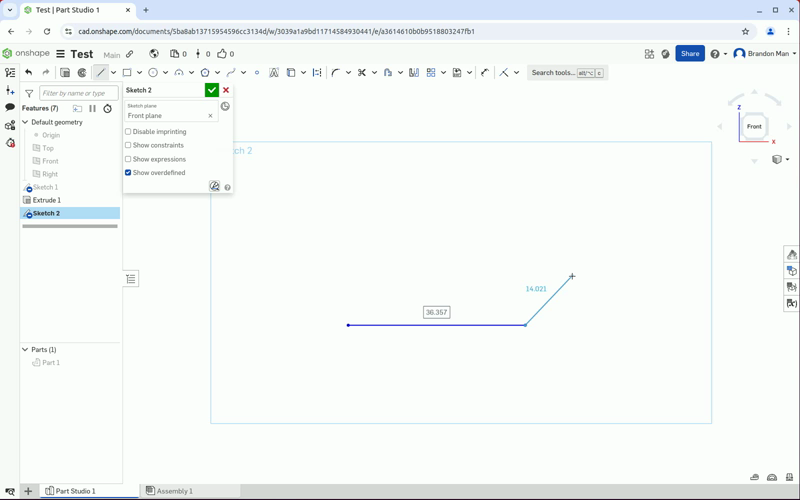
key_up(shift)
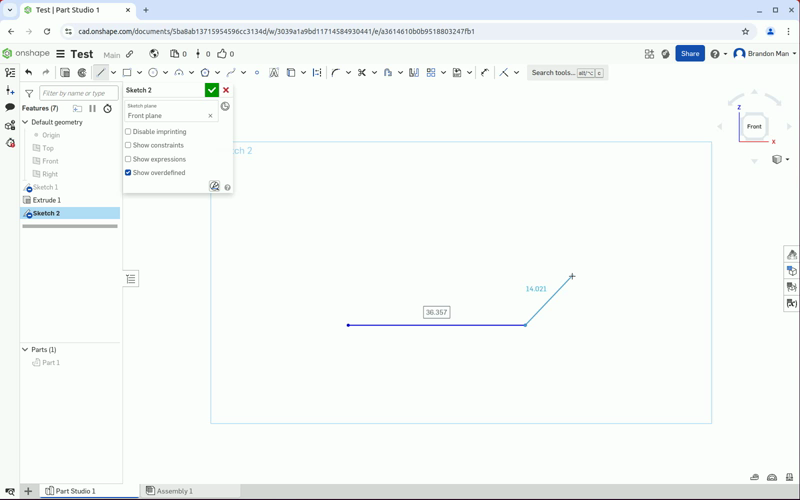
key_down(shift)
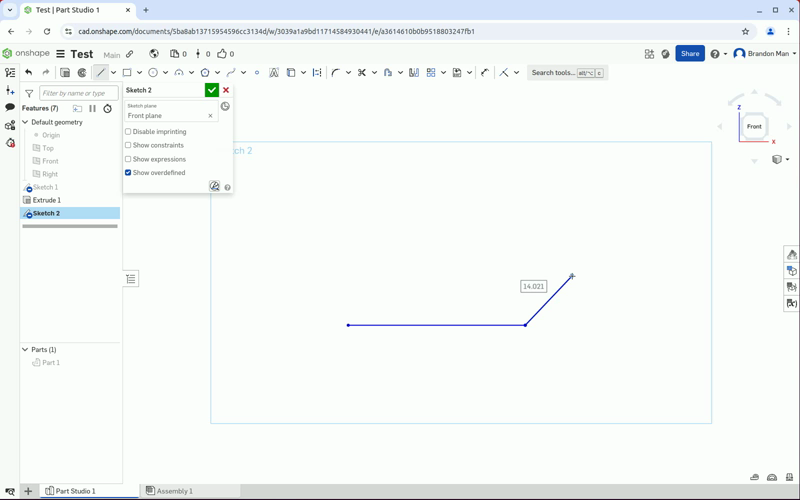
mouse_move(589, 275)
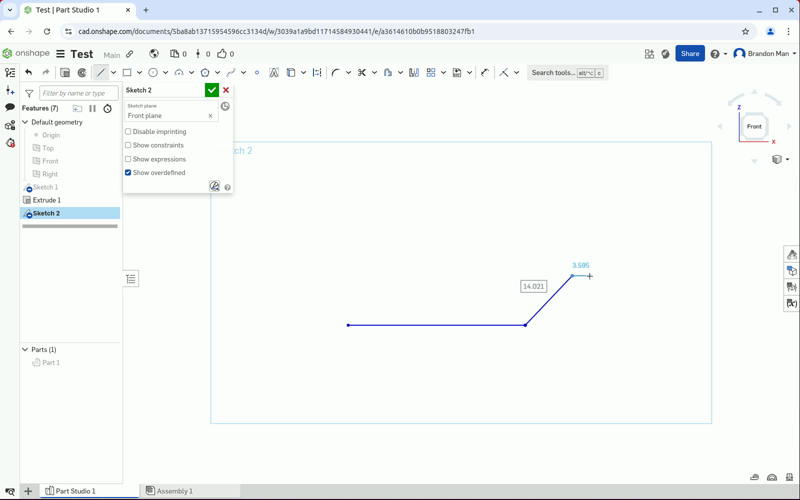
mouse_move(572, 242)
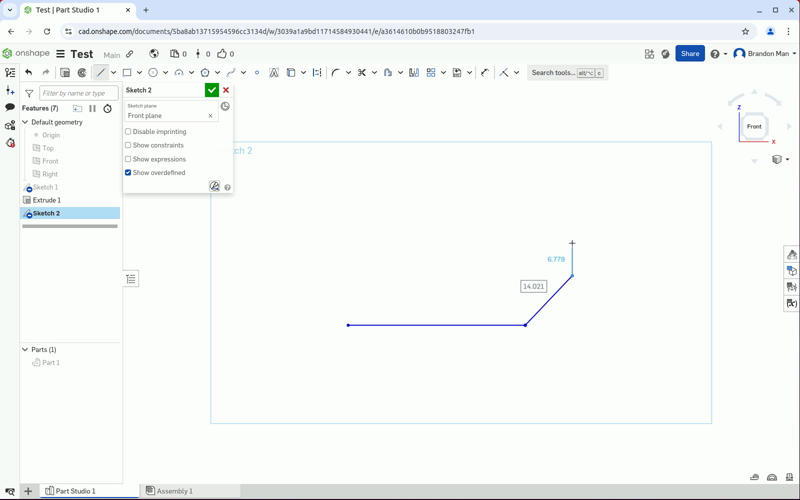
click(572, 242)
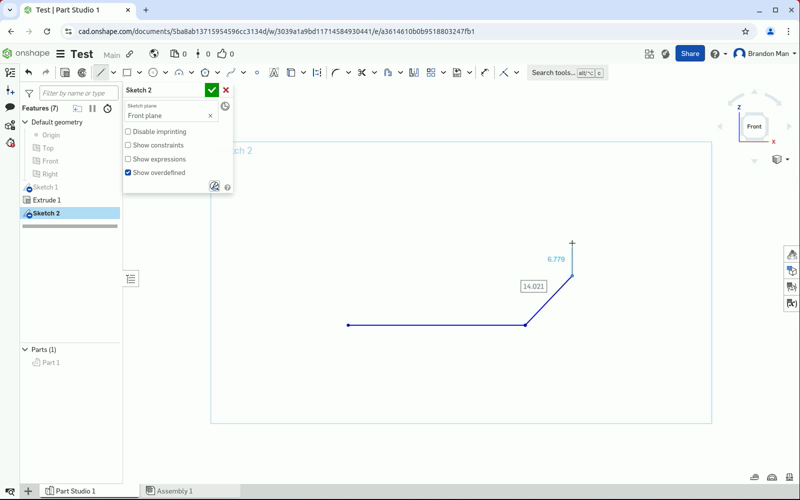
key_up(shift)
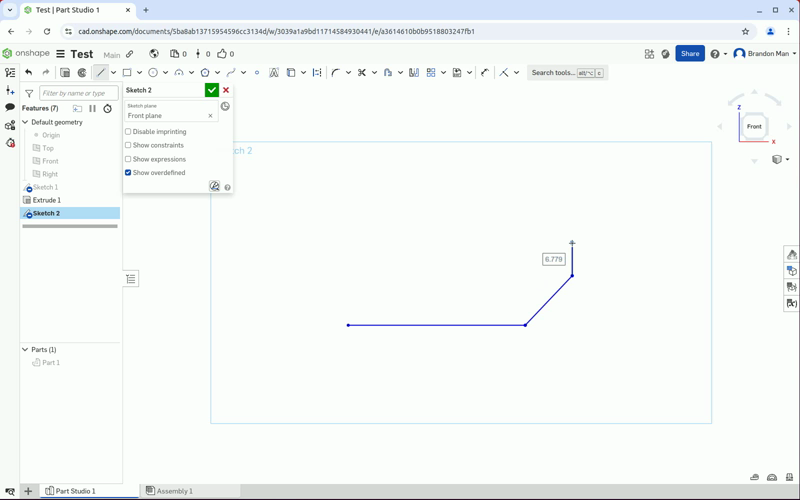
key_down(shift)
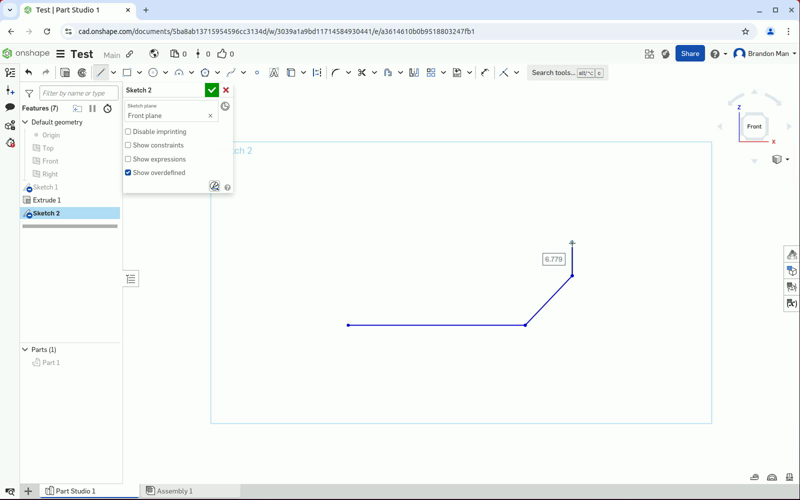
mouse_move(376, 242)
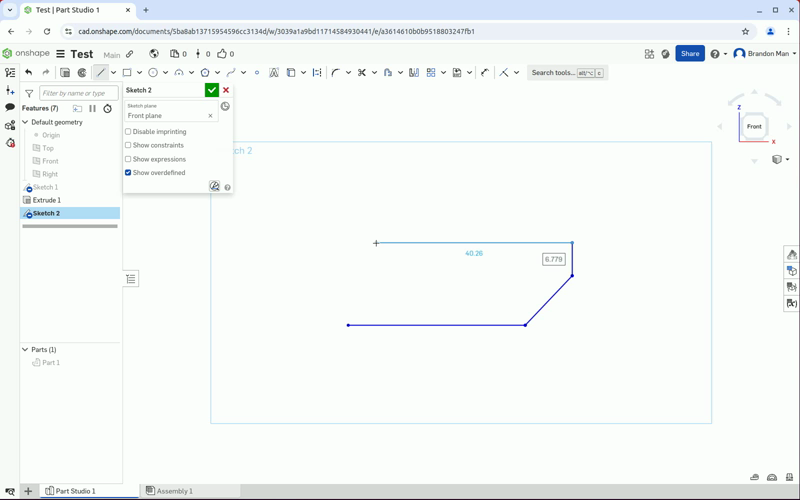
click(376, 242)
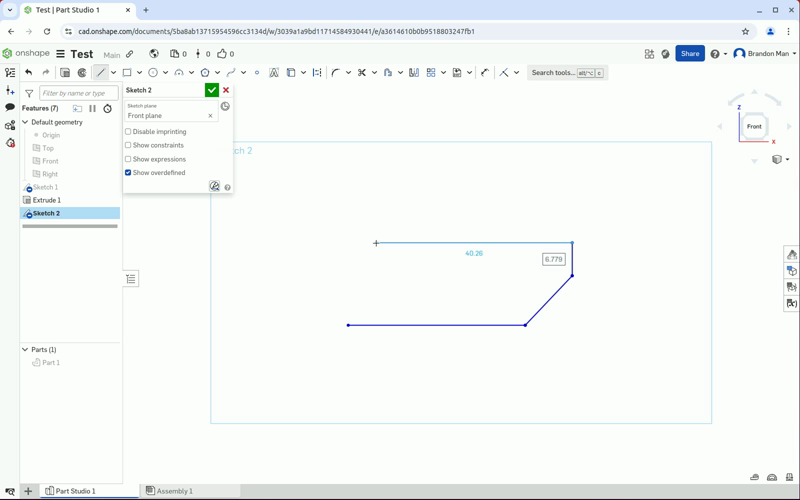
key_up(shift)
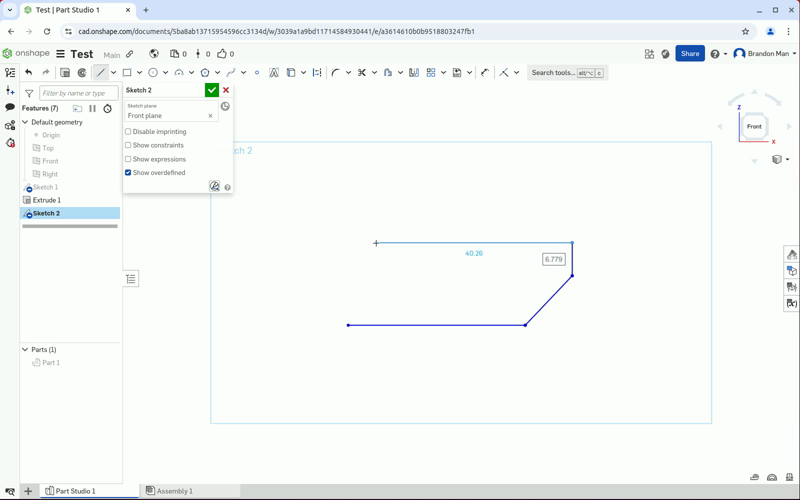
key_down(shift)
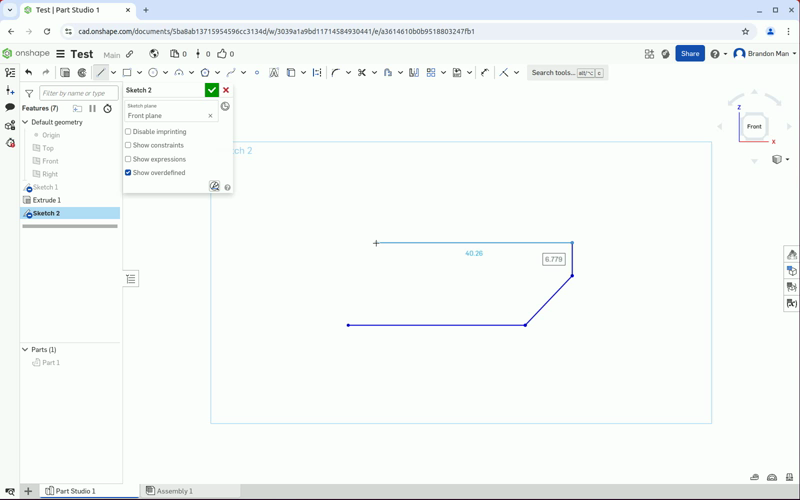
mouse_move(406, 242)
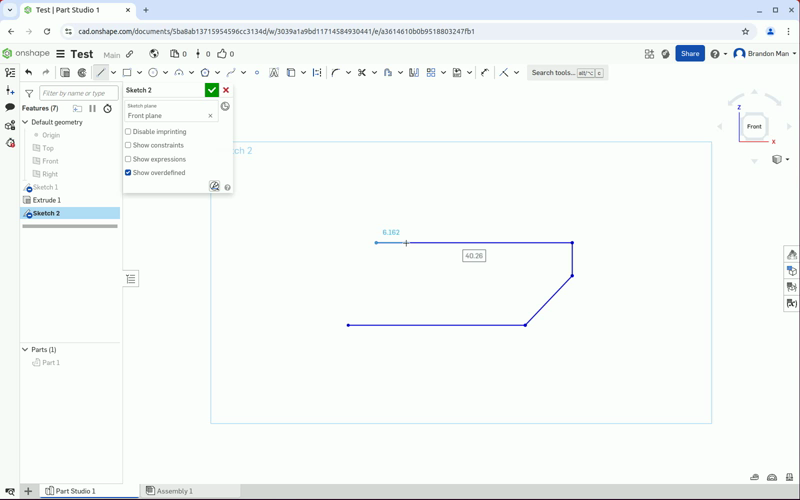
mouse_move(348, 242)
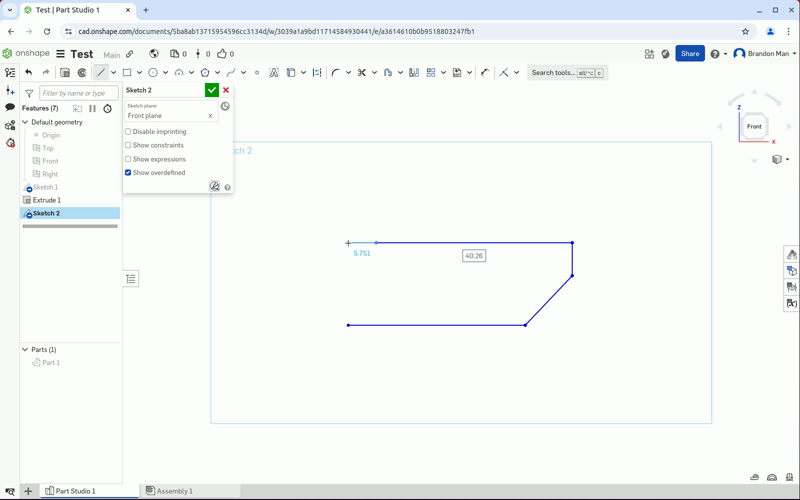
click(348, 242)
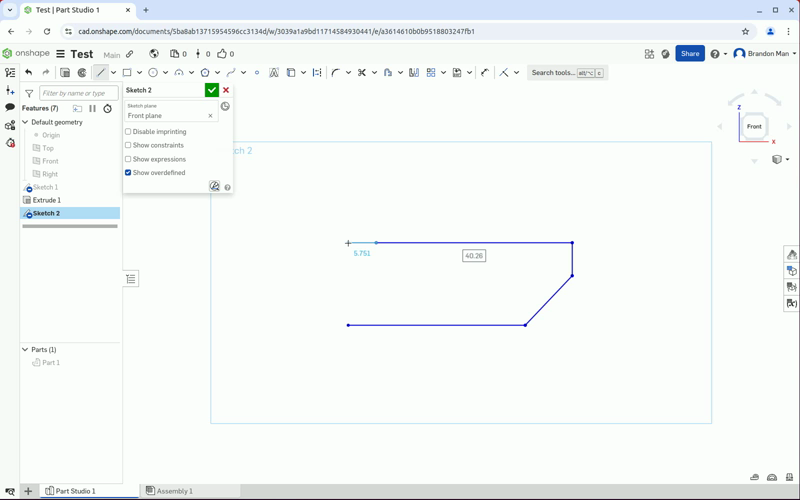
key_up(shift)
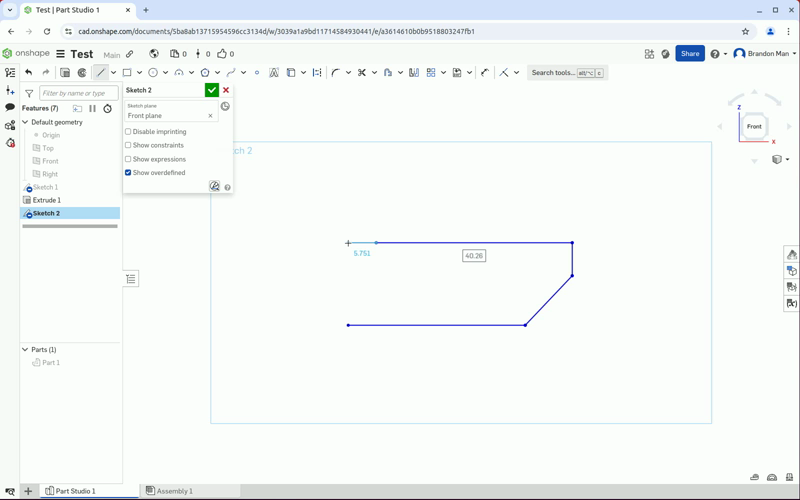
key_down(shift)
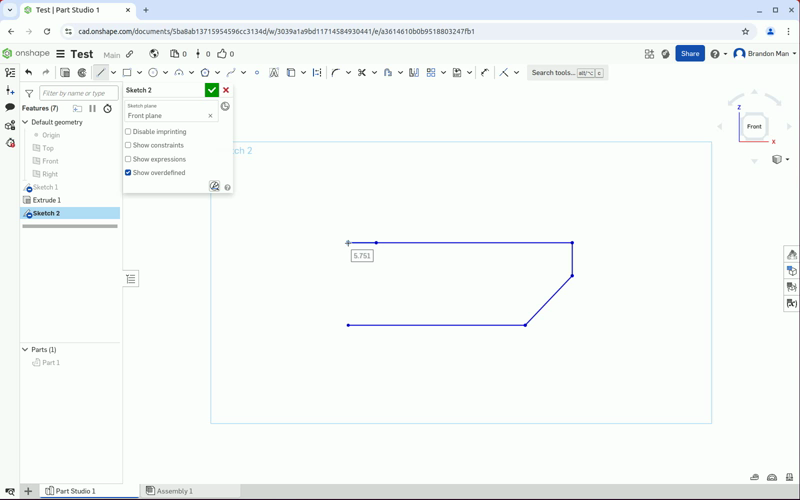
mouse_move(348, 325)
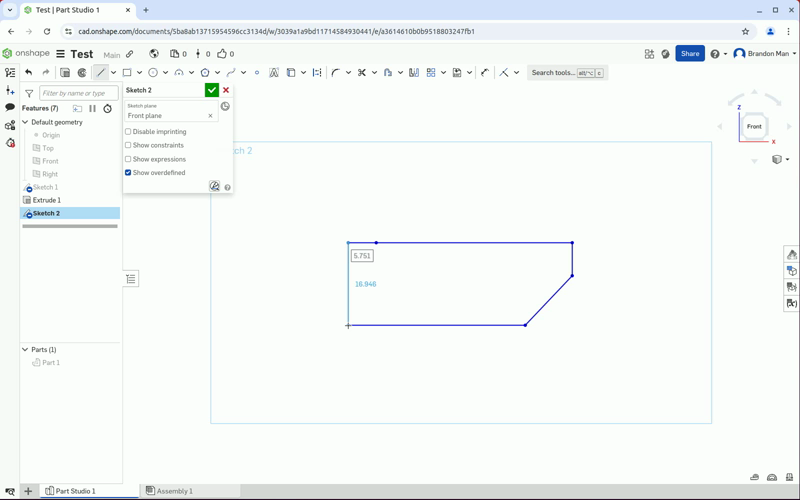
key_up(shift)
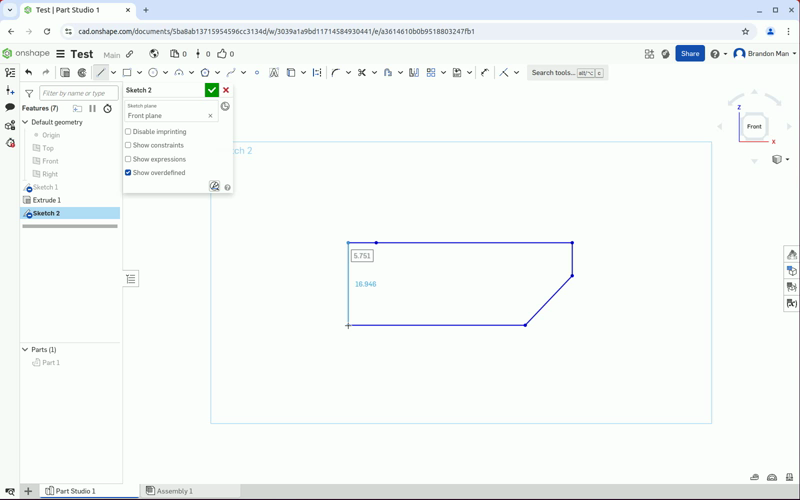
click(348, 325)
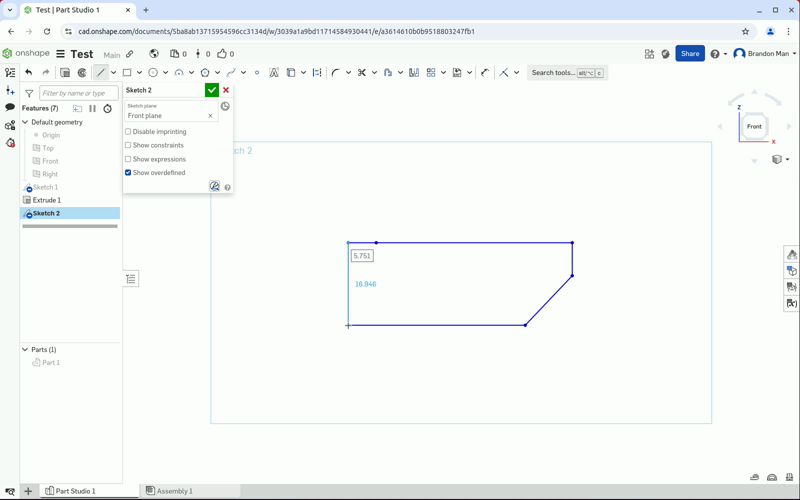
key(esc)
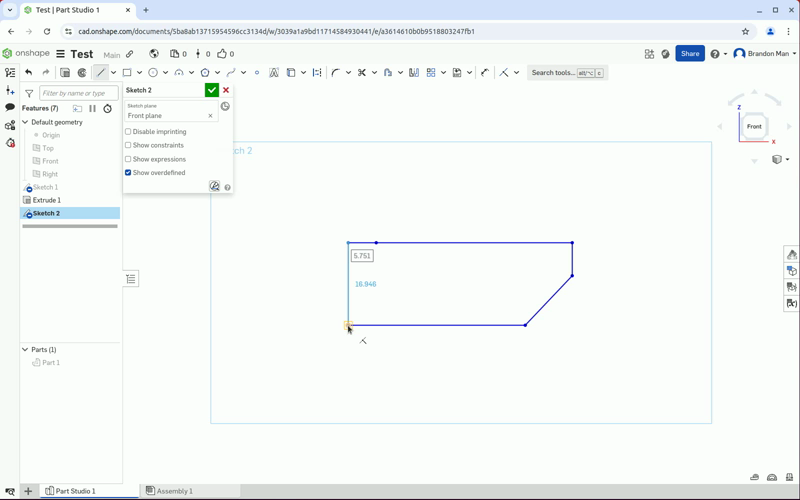
mouse_move(419, 276)
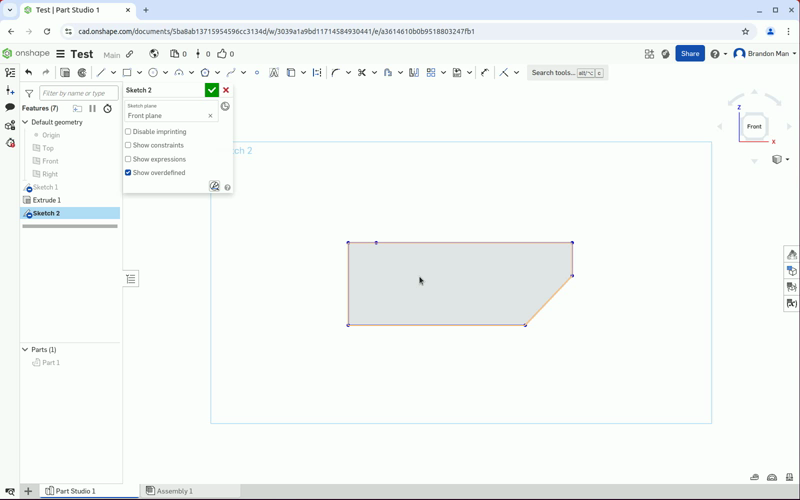
click(419, 276)
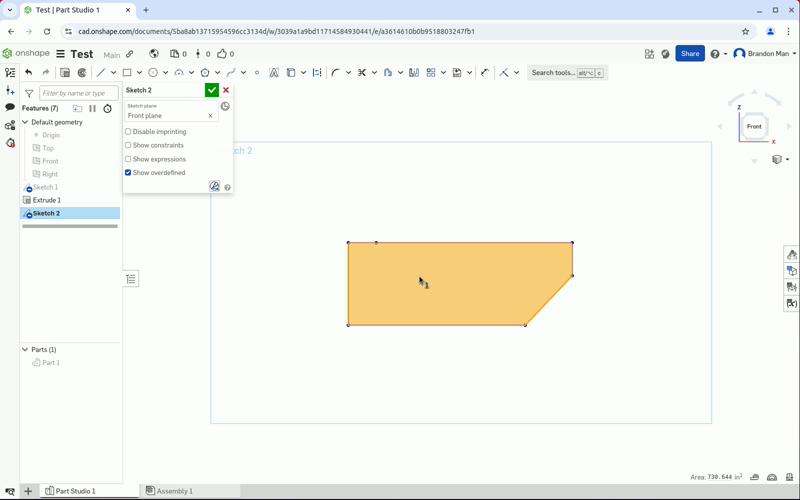
mouse_move(73, 352)
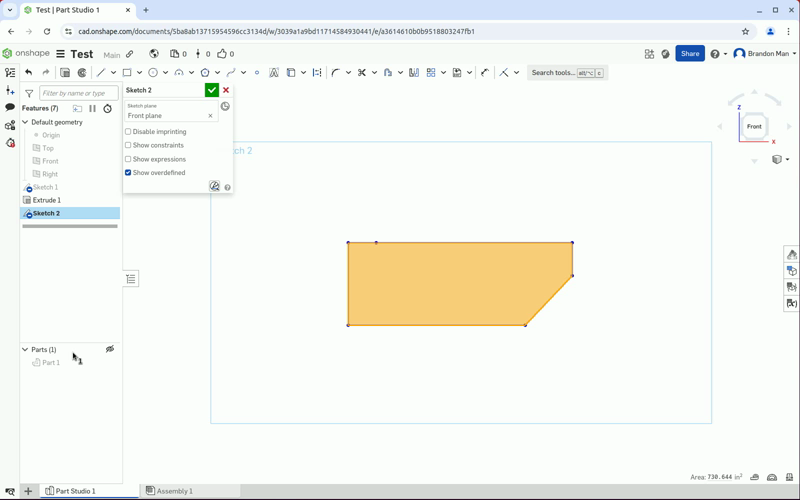
key(shift+y)
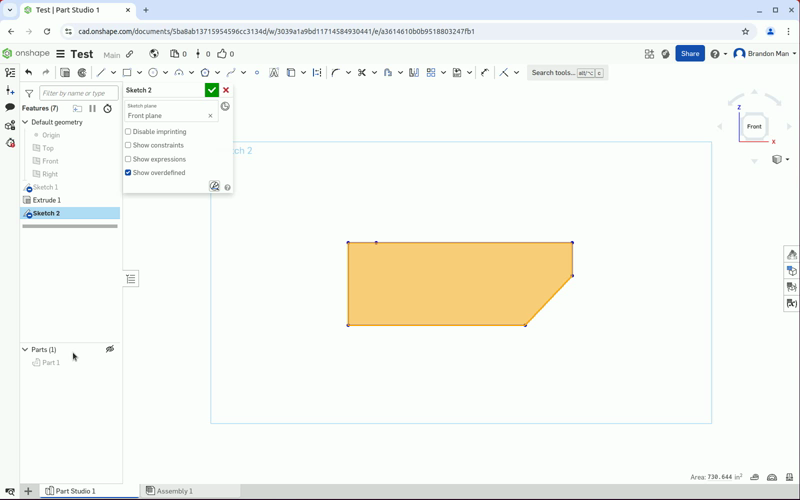
key(shift+e)
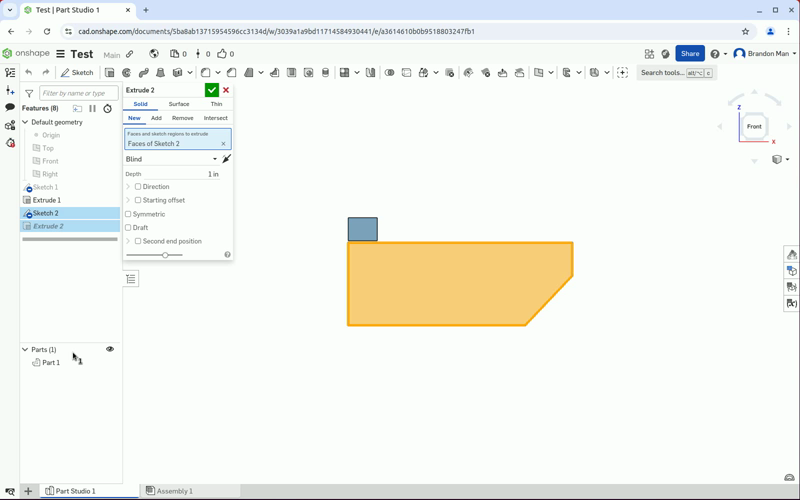
mouse_move(143, 106)
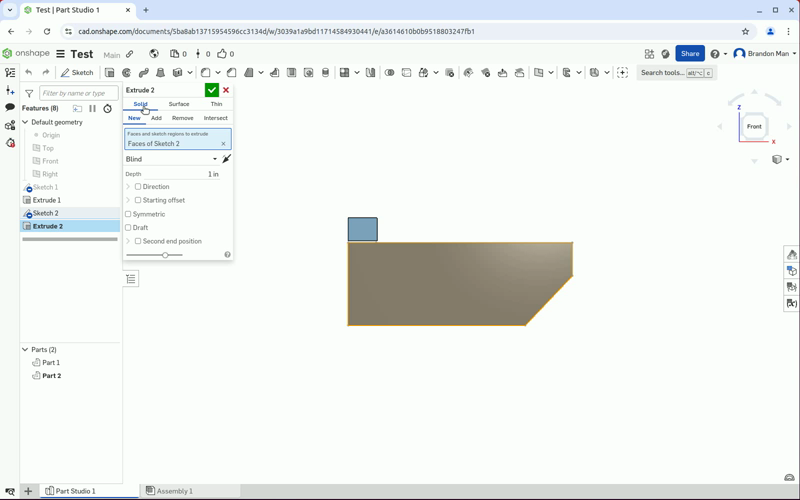
click(143, 106)
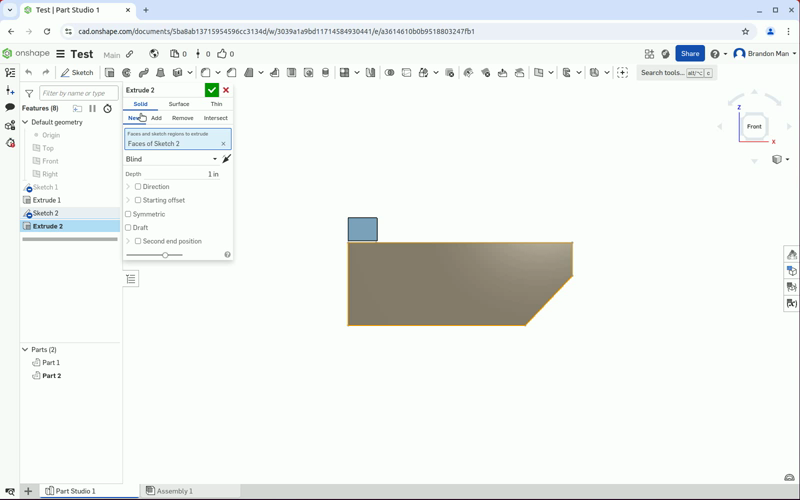
mouse_move(137, 120)
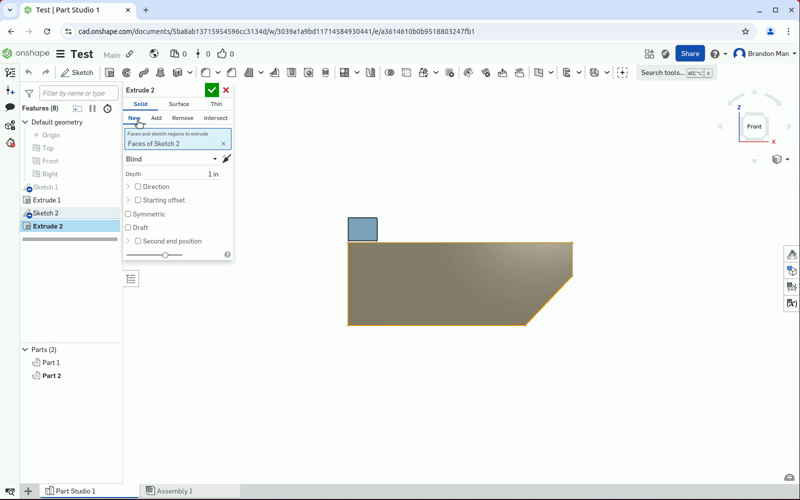
click(137, 120)
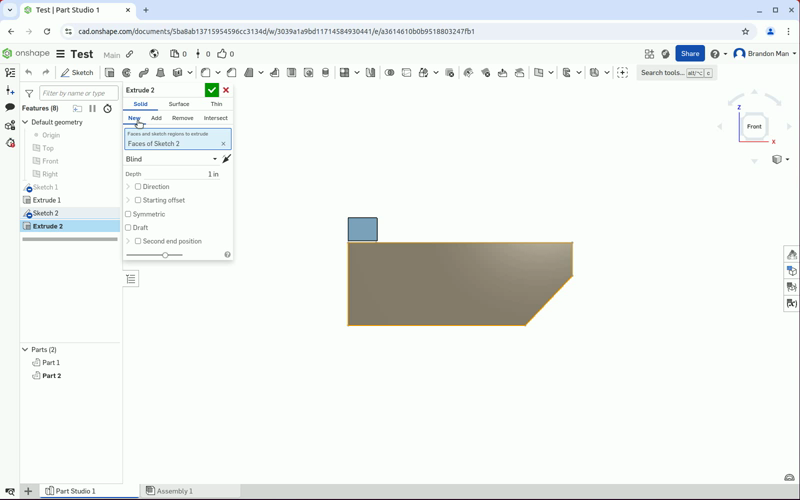
key(tab, 4)
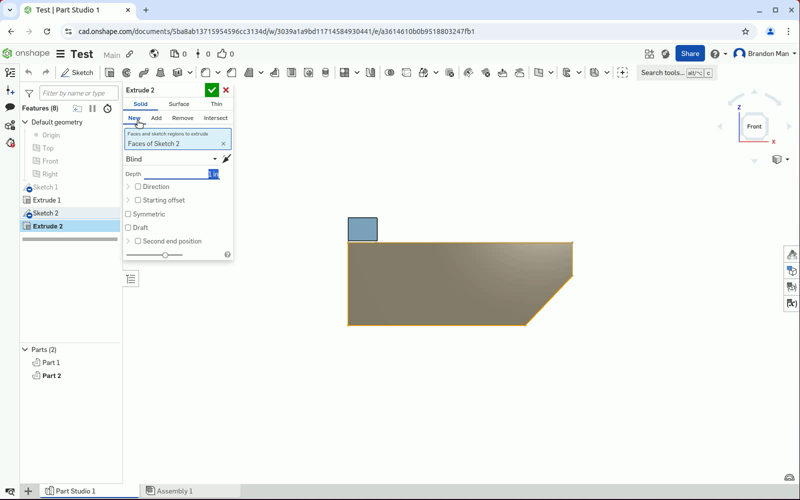
text(1.444)
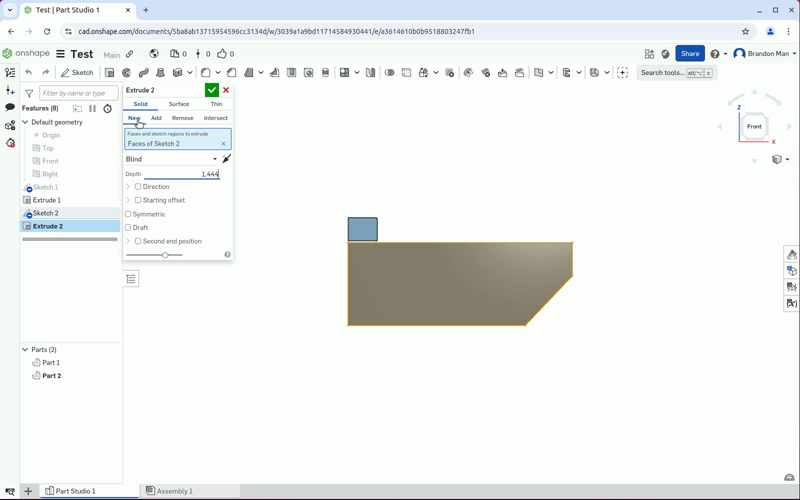
key(enter)
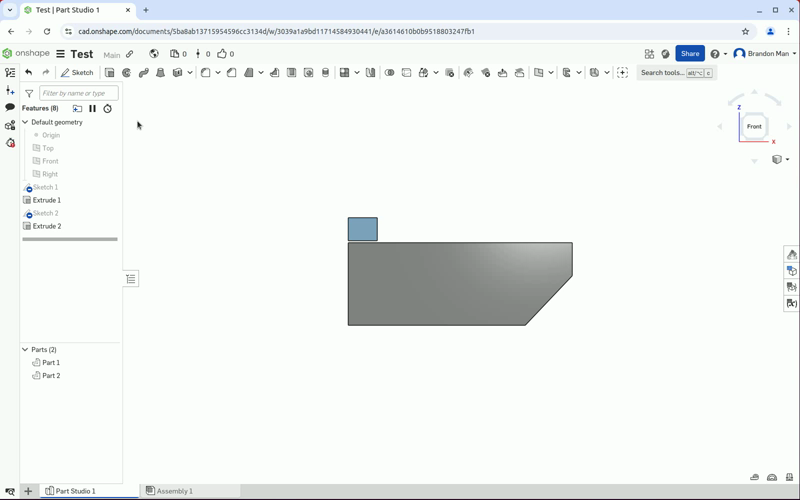
key(shift+h)
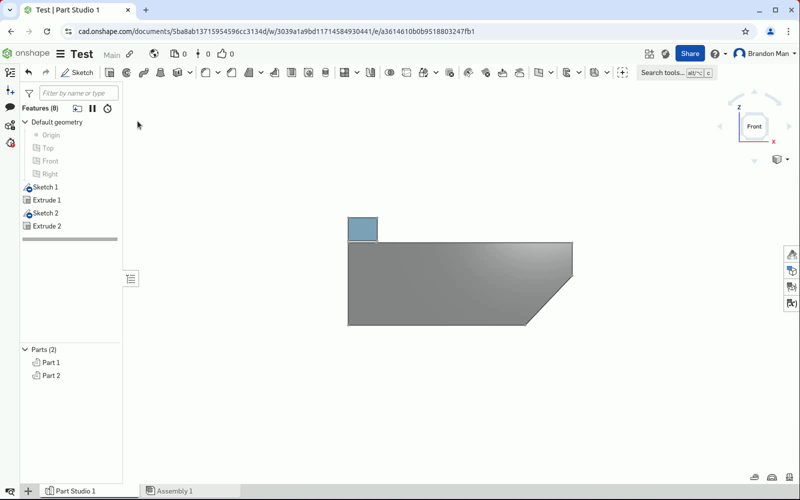
key(shift+h)
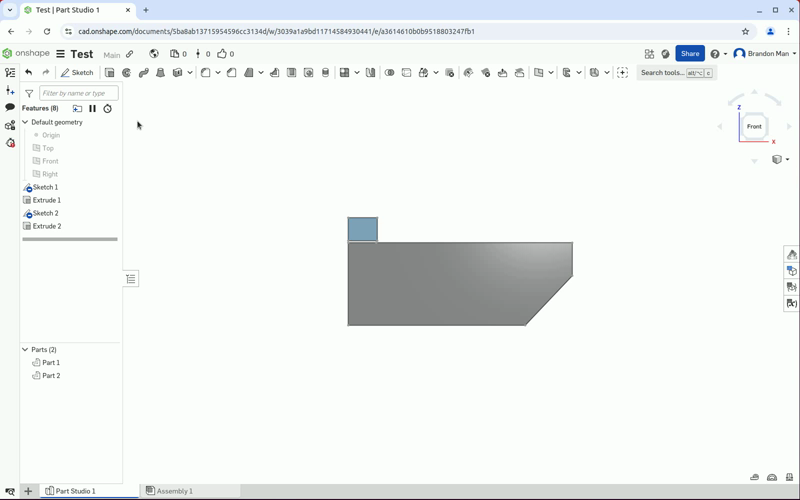
key(shift+7)
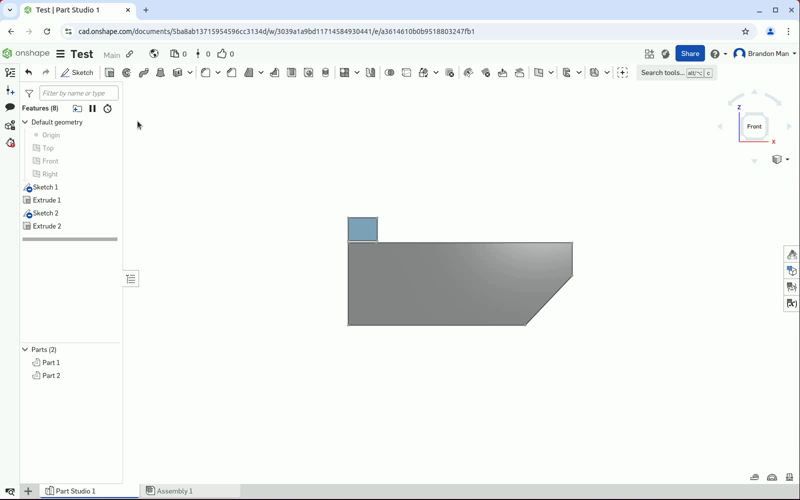
key(left, 2)
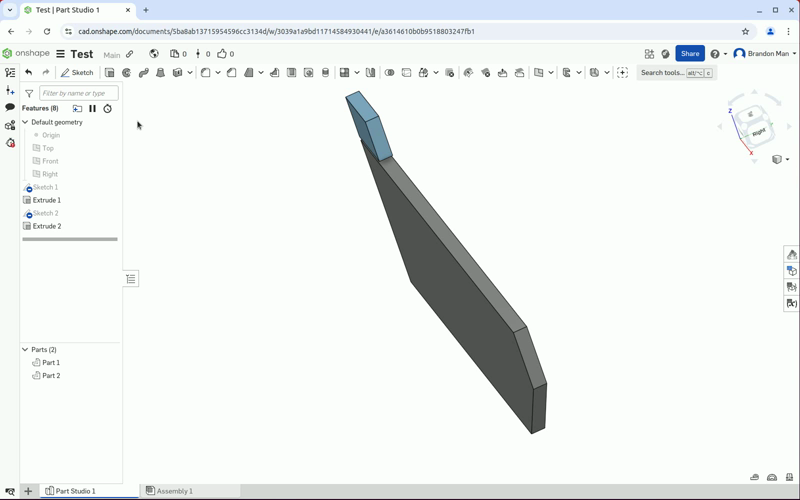
key(down, 2)
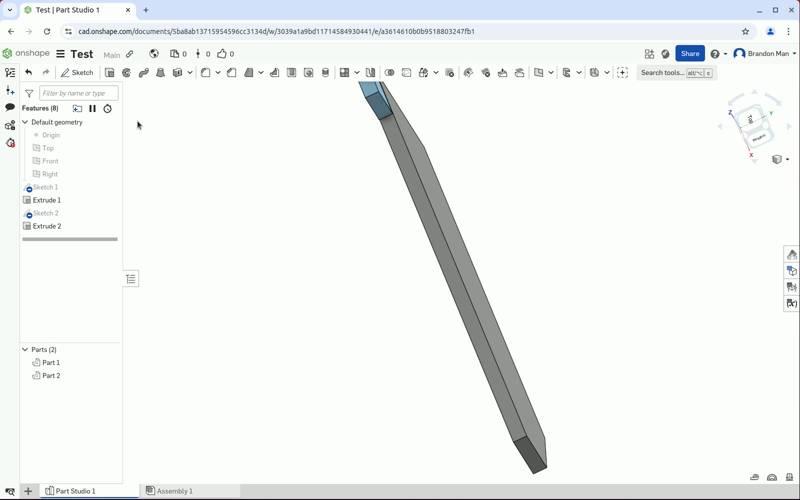
key(up, 2)
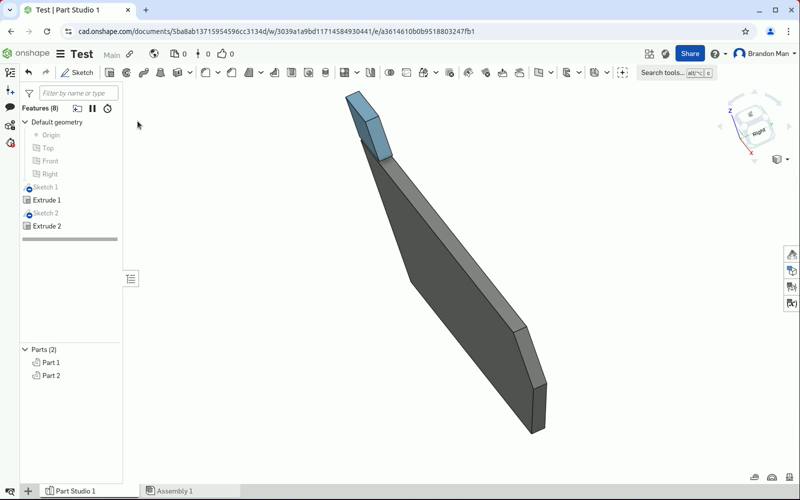
key(right, 2)
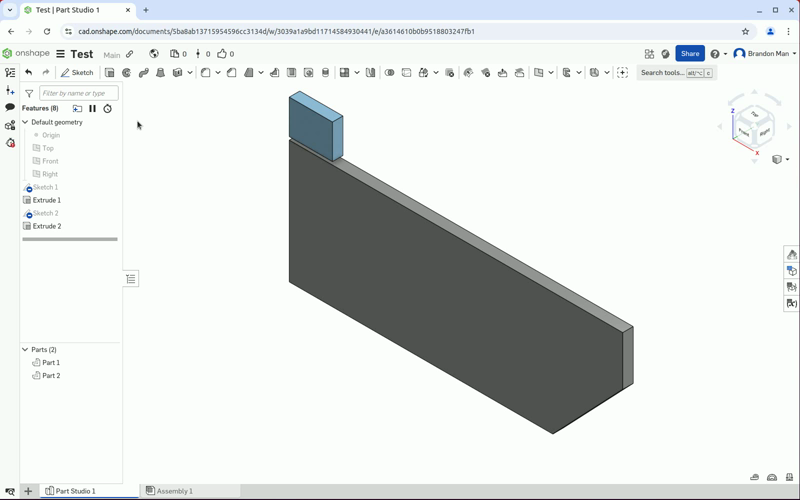
mouse_move(73, 189)
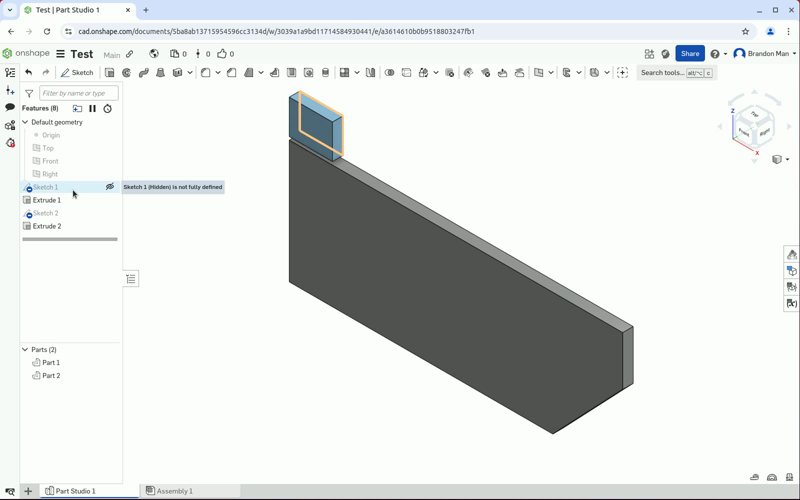
click(73, 189)